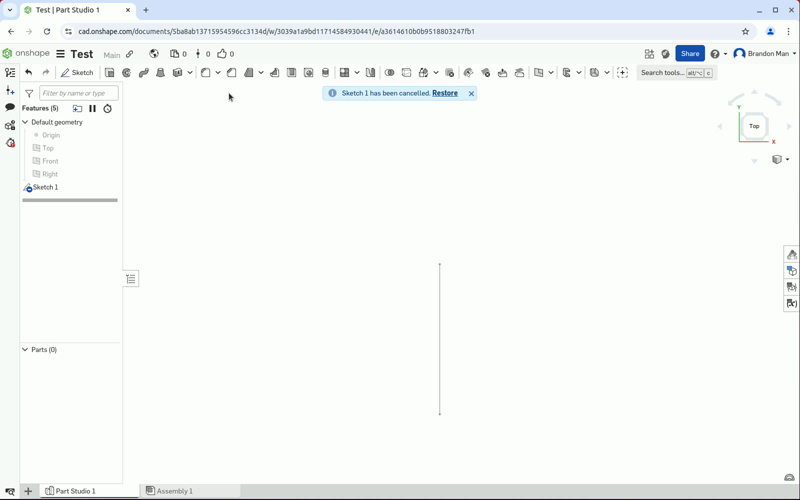
key(shift+h)
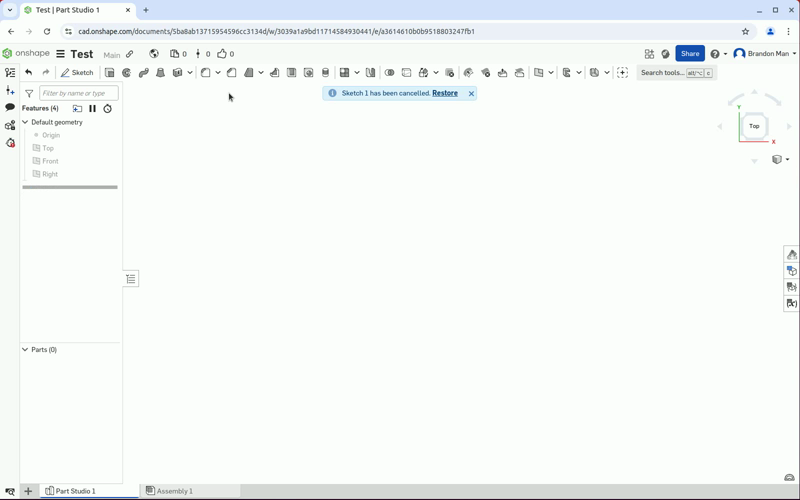
key(shift+s)
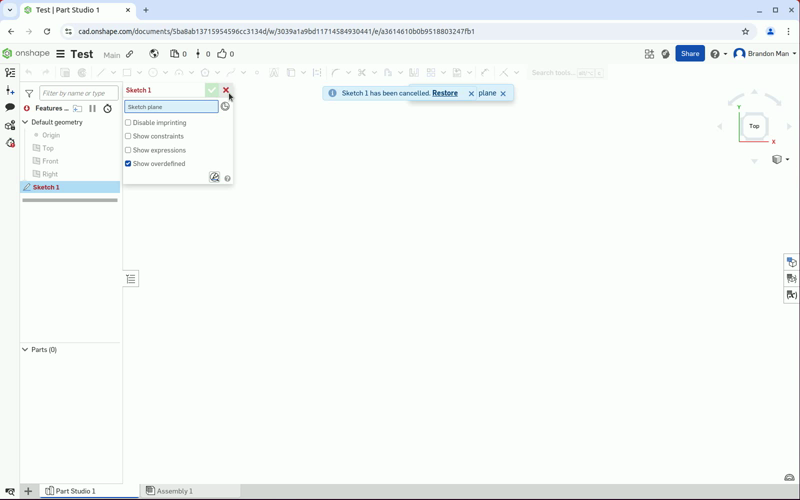
mouse_move(73, 150)
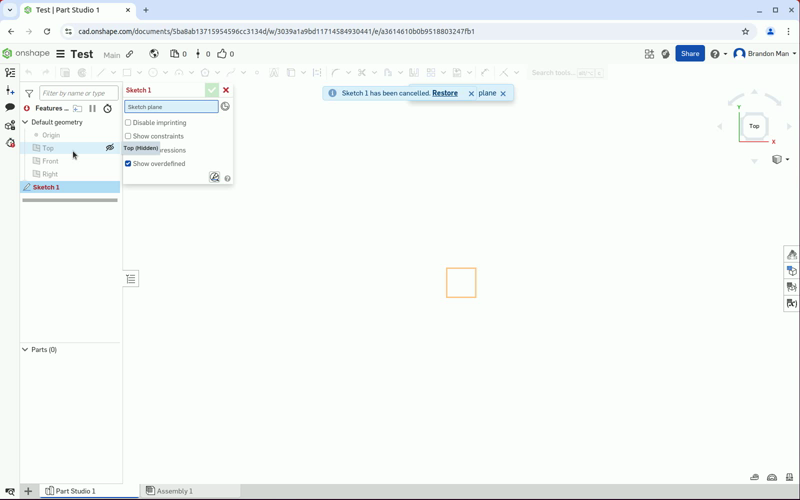
click(73, 150)
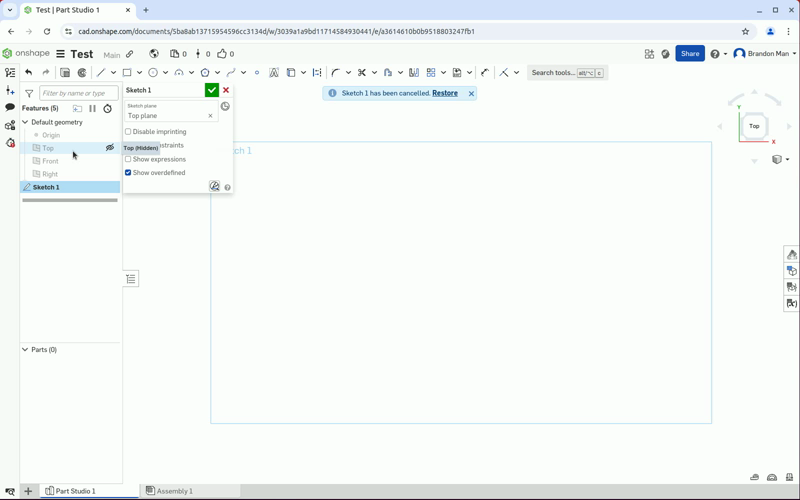
mouse_move(73, 352)
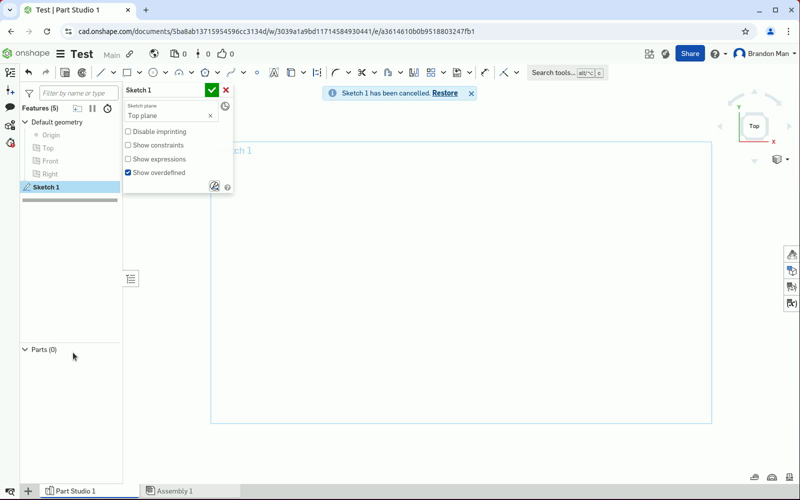
key(y)
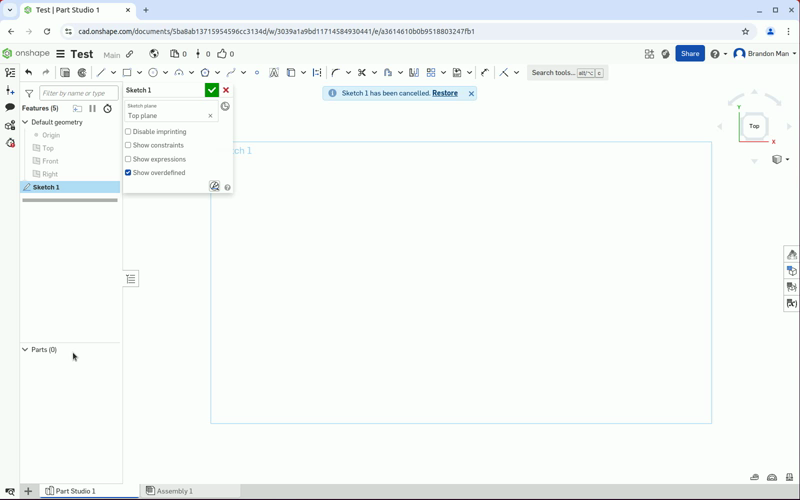
key(c)
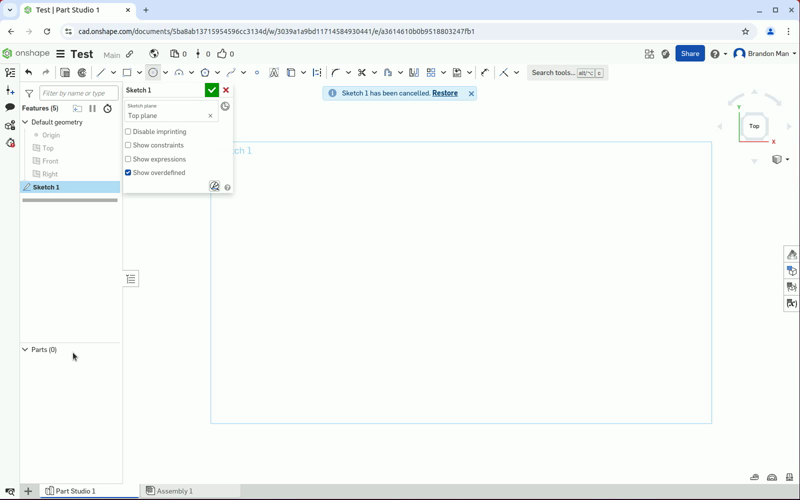
key_down(shift)
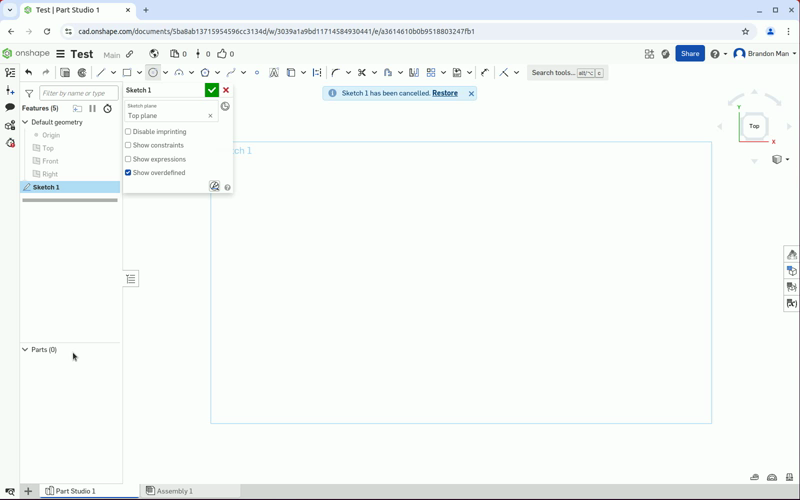
mouse_move(461, 282)
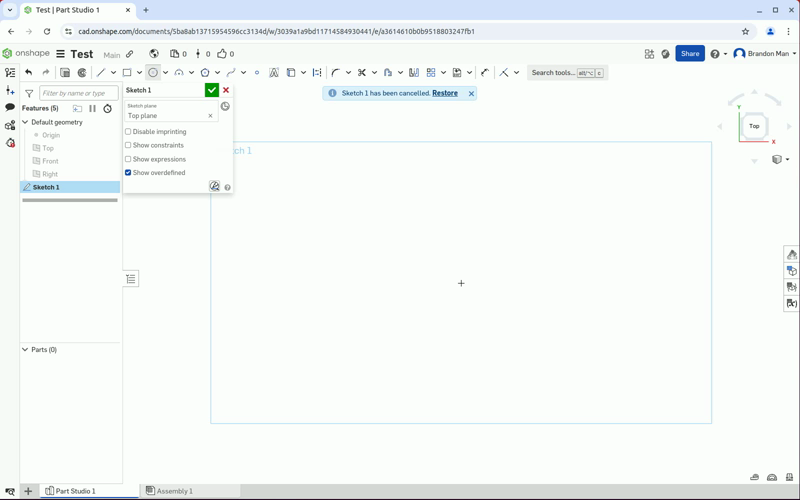
click(461, 282)
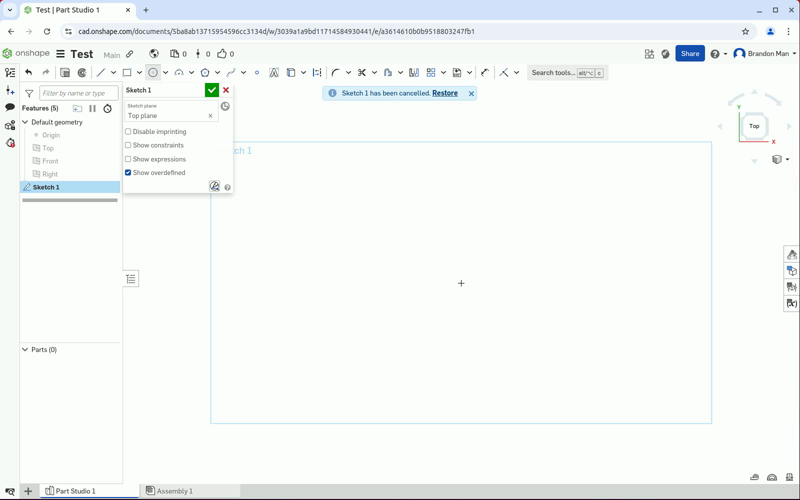
key_up(shift)
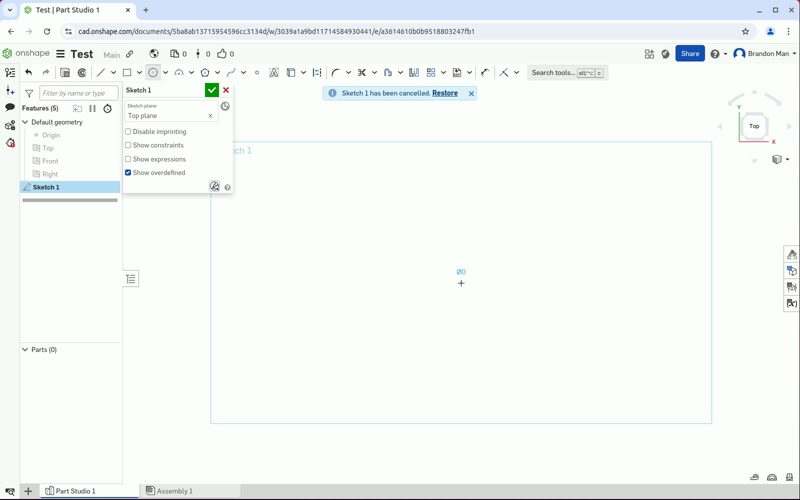
mouse_move(499, 282)
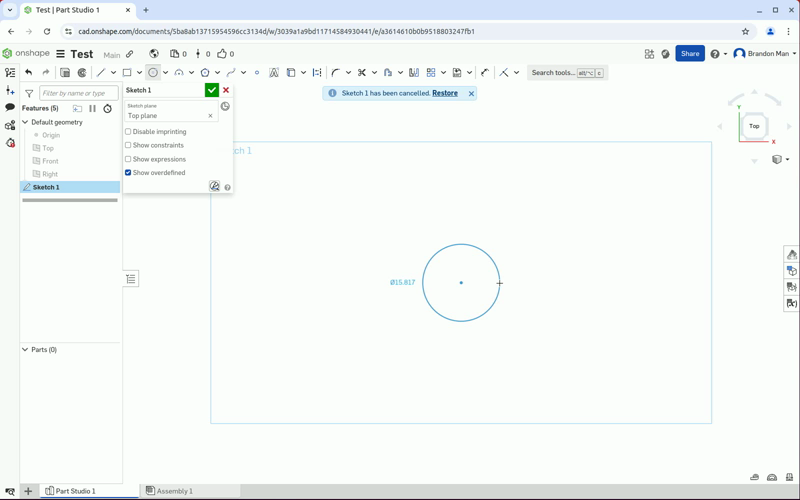
click(499, 282)
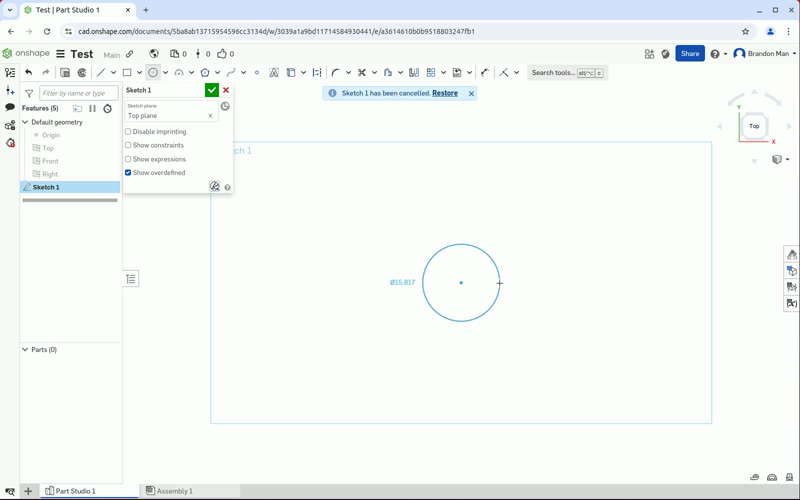
key(esc)
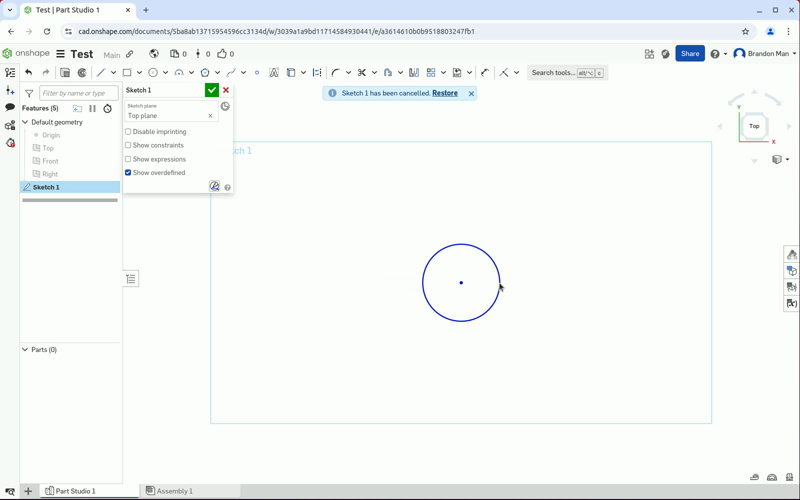
mouse_move(446, 289)
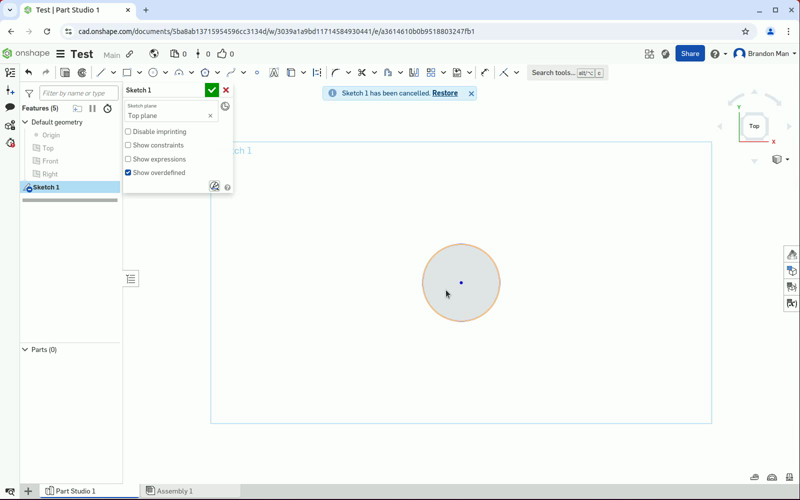
click(446, 289)
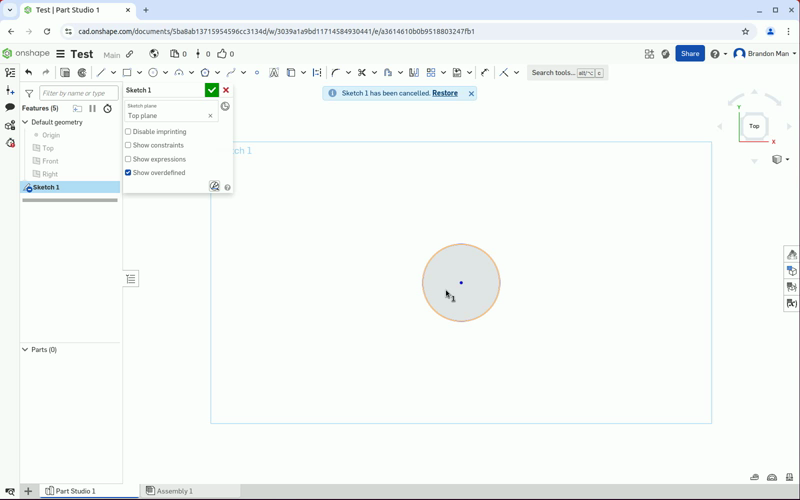
mouse_move(73, 352)
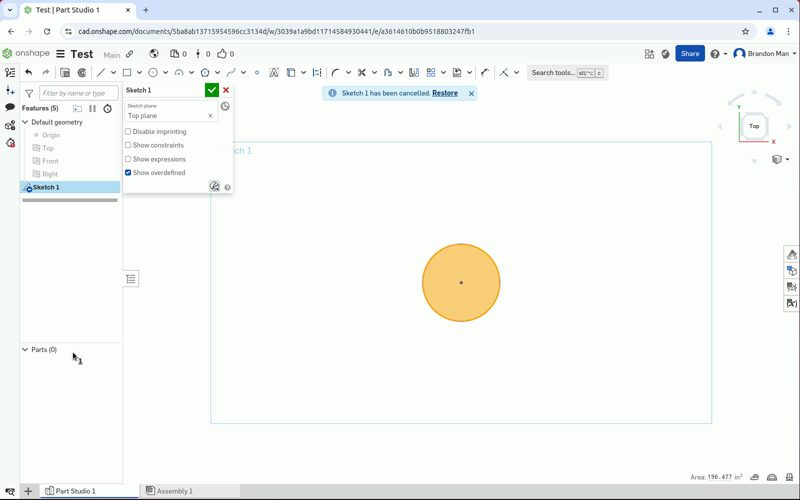
key(shift+y)
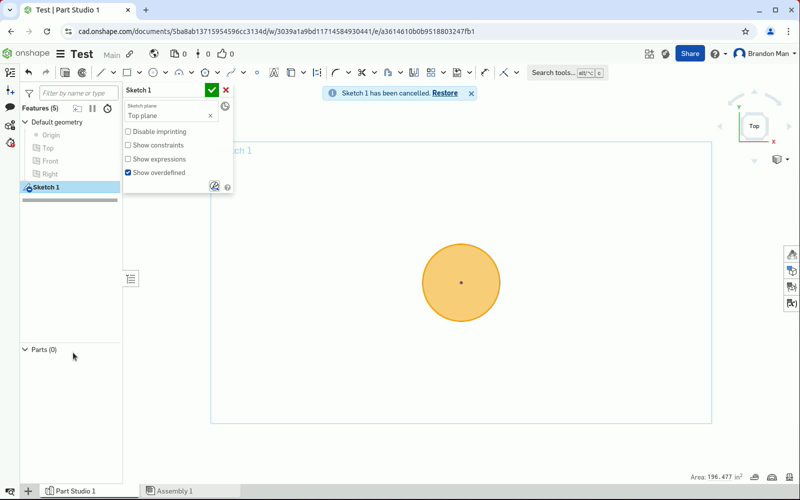
key(shift+e)
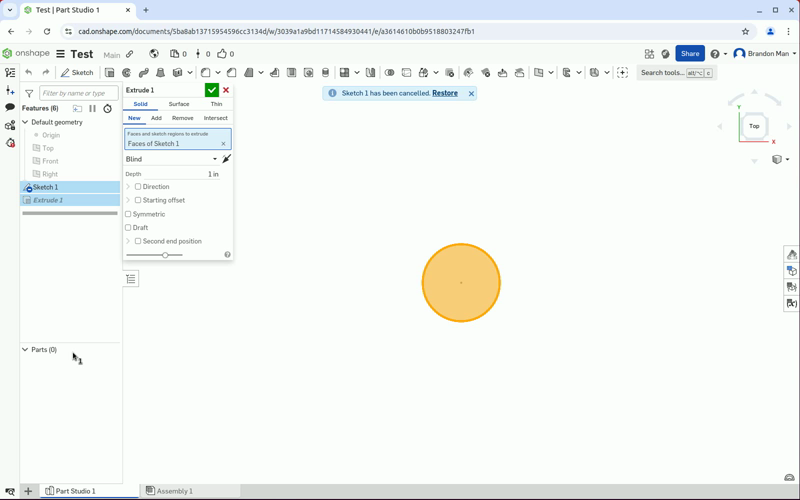
mouse_move(143, 106)
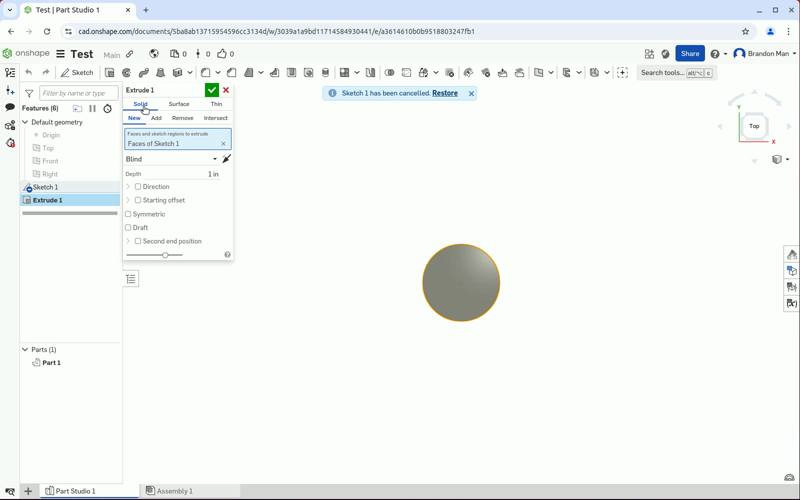
click(143, 106)
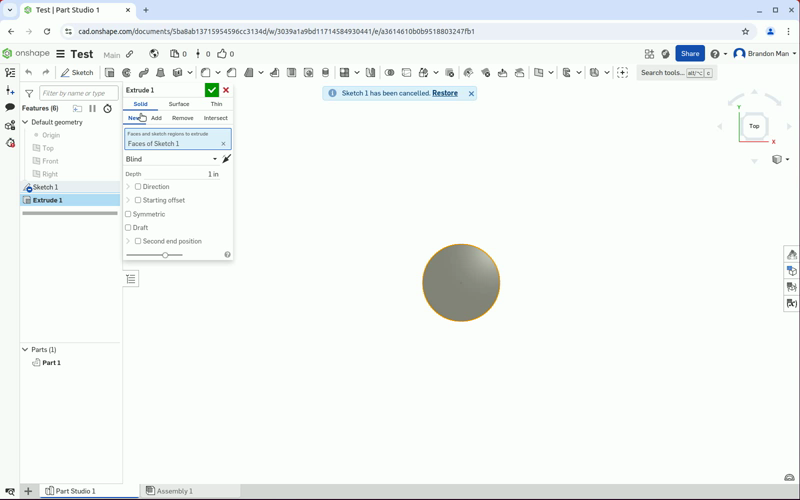
mouse_move(137, 120)
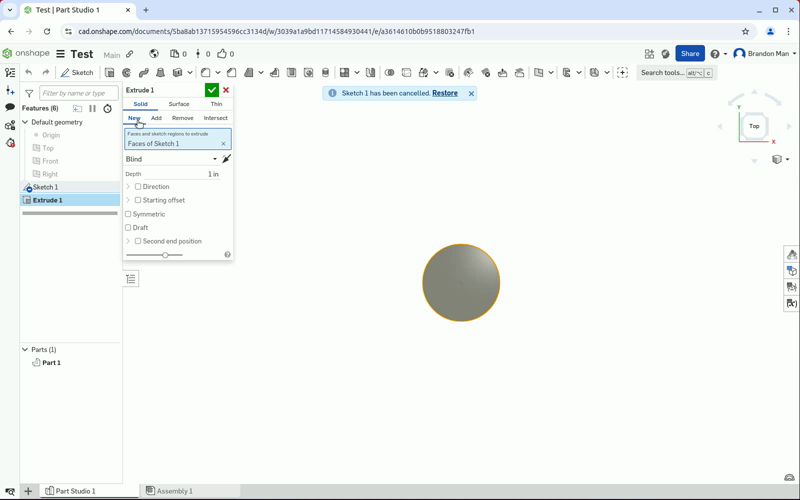
click(137, 120)
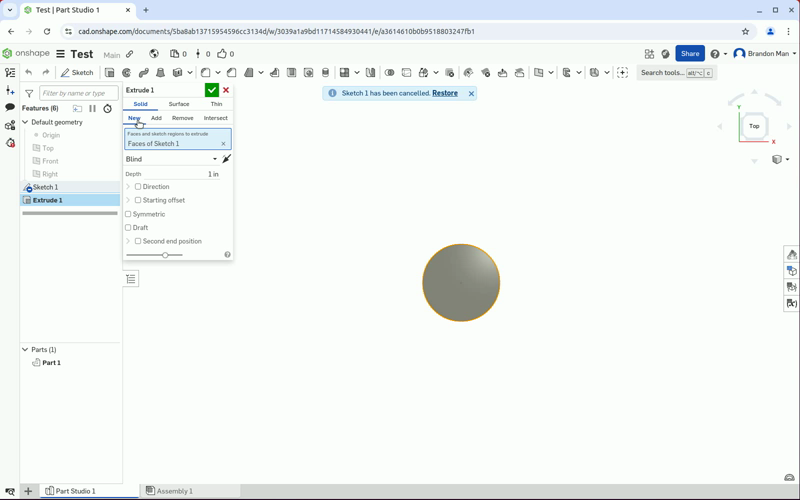
key(tab, 4)
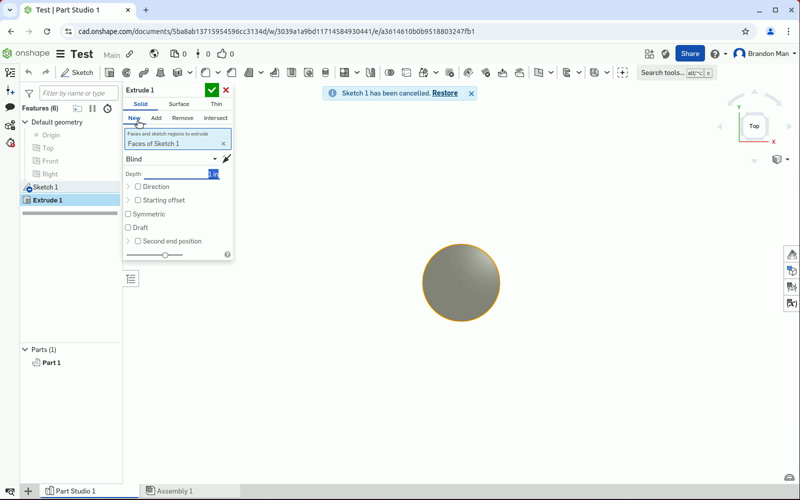
text(0.722)
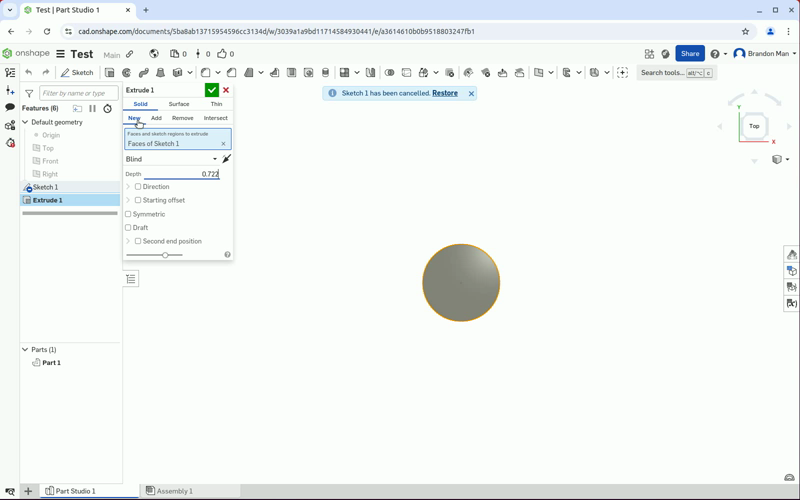
key(enter)
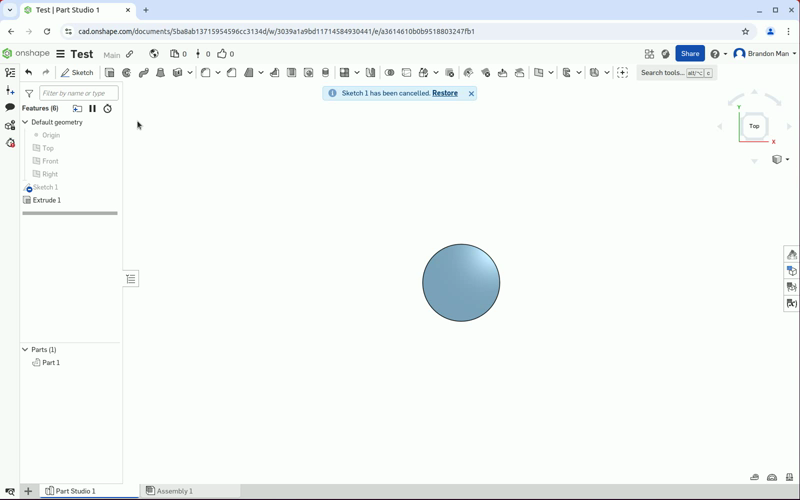
key(shift+h)
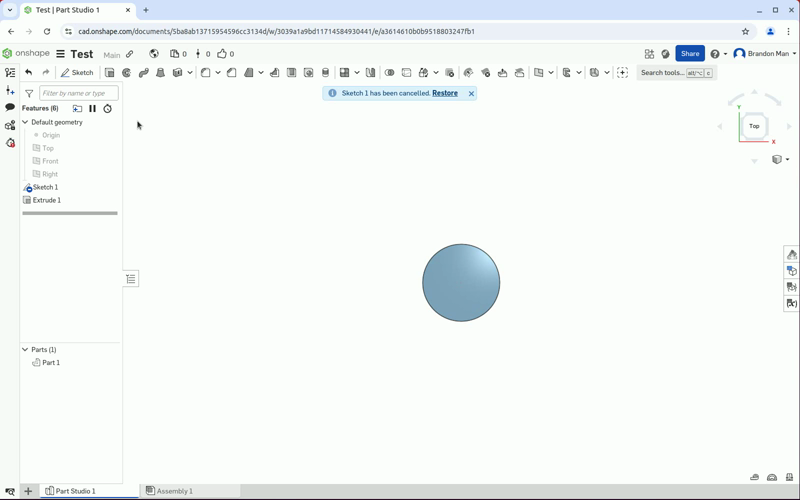
key(shift+h)
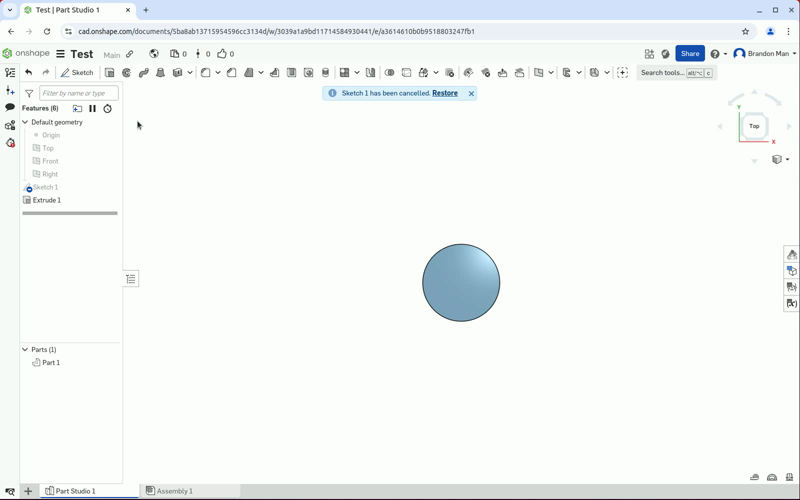
mouse_move(73, 189)
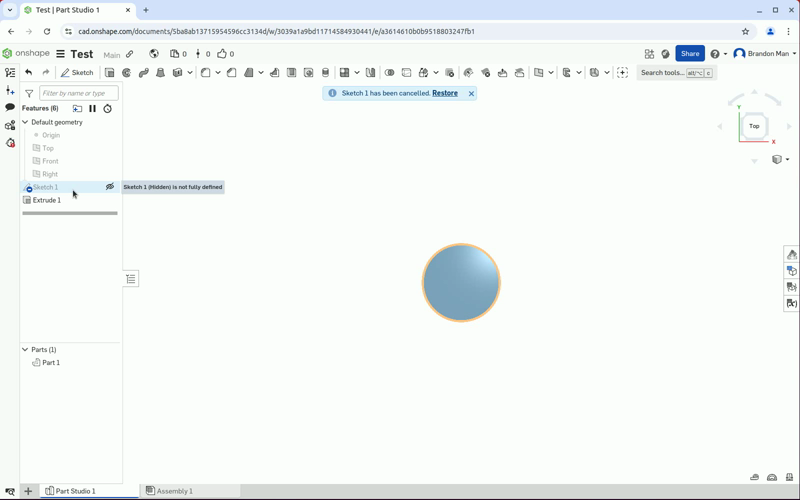
click(73, 189)
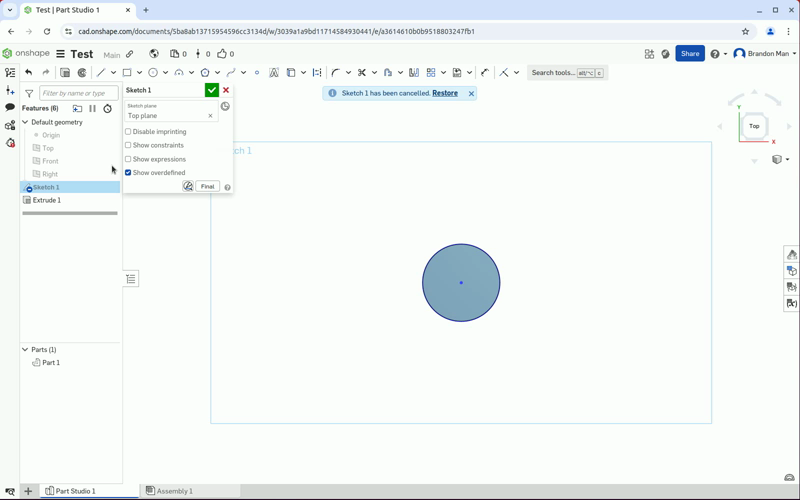
mouse_move(229, 92)
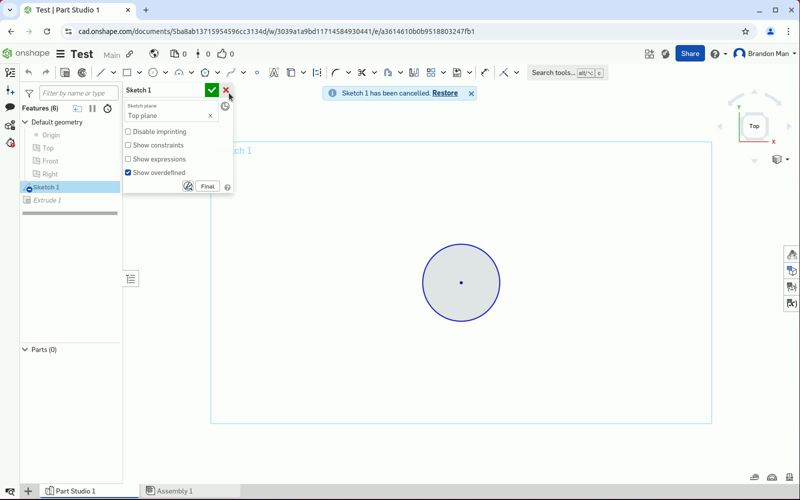
click(229, 92)
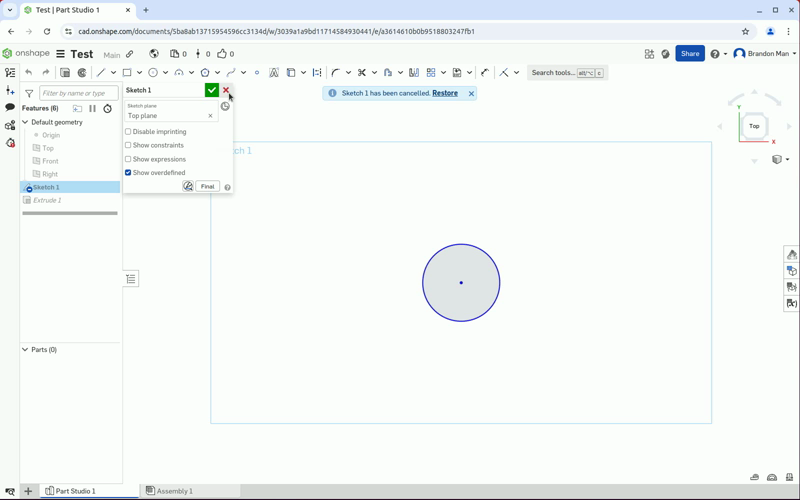
key(shift+s)
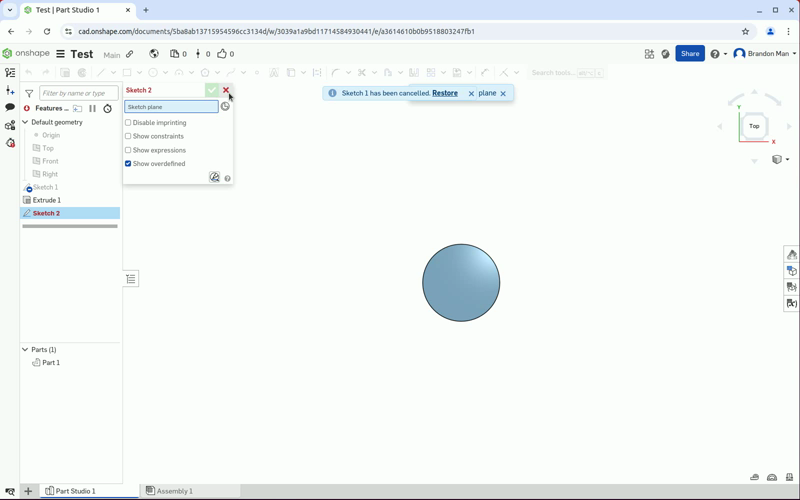
mouse_move(73, 150)
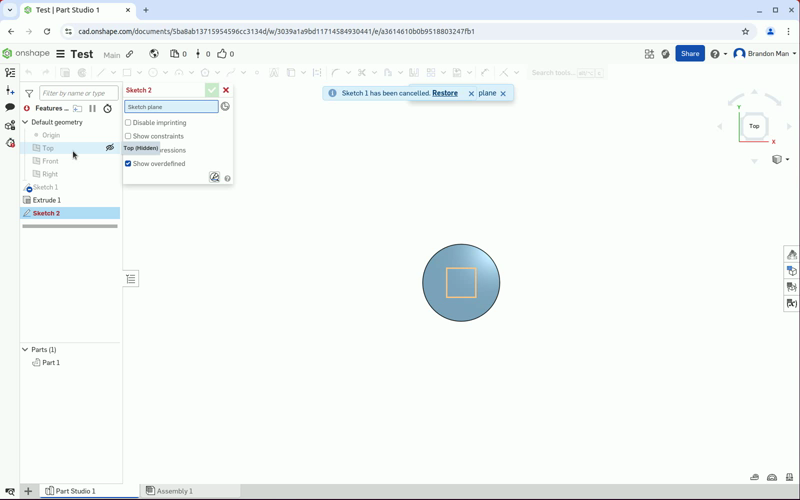
click(73, 150)
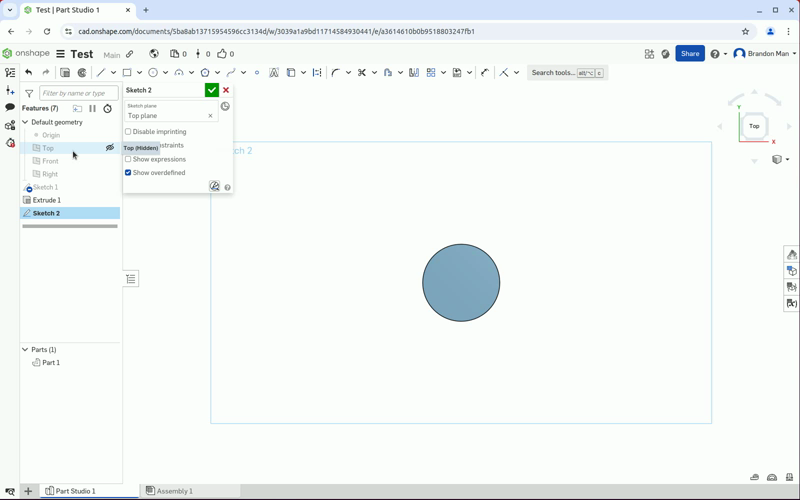
mouse_move(73, 352)
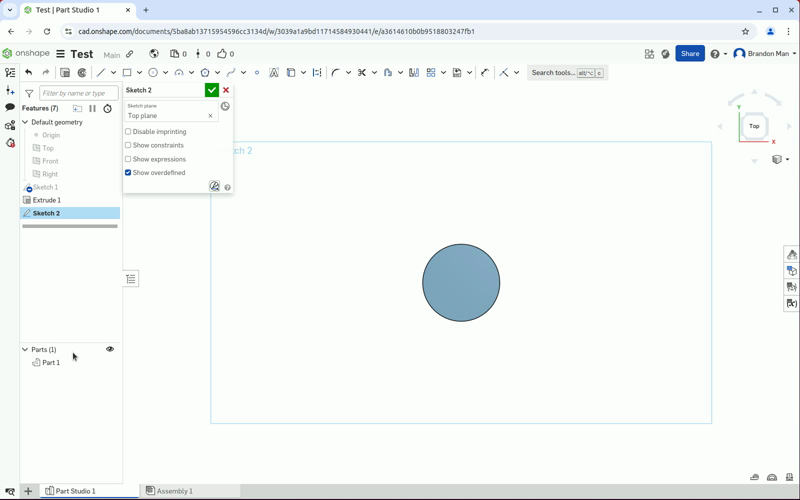
key(y)
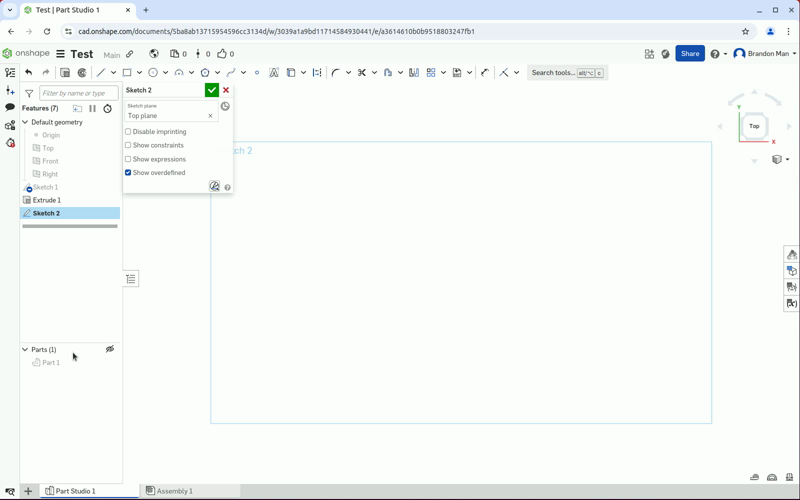
key(c)
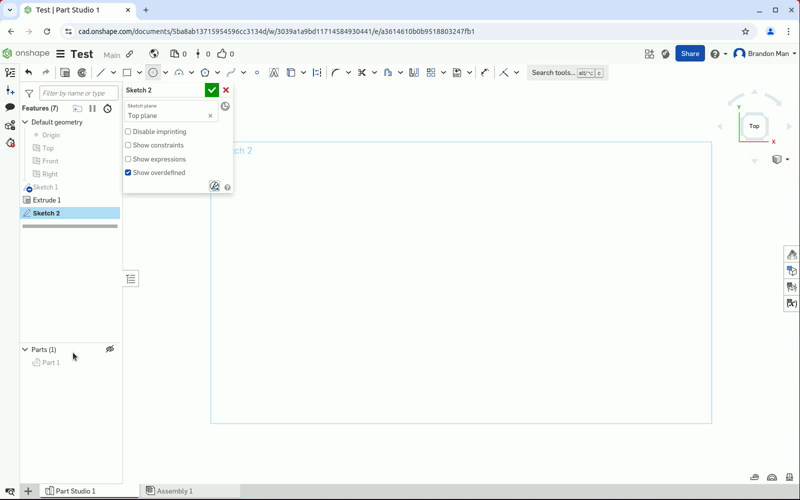
key_down(shift)
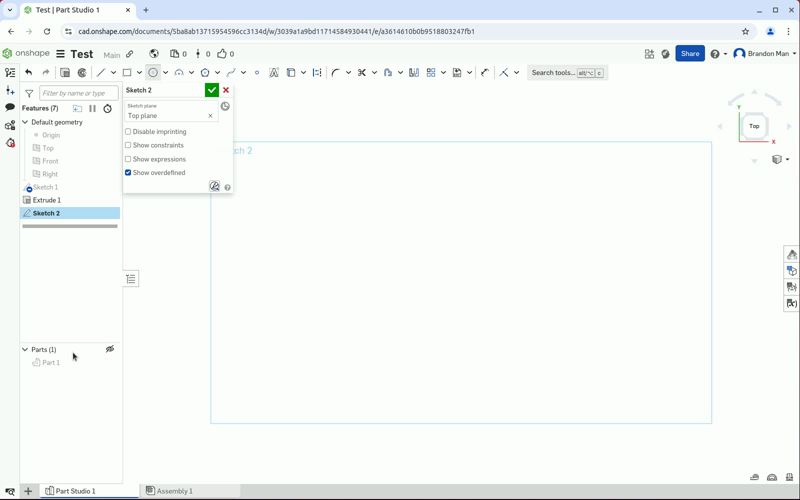
mouse_move(461, 282)
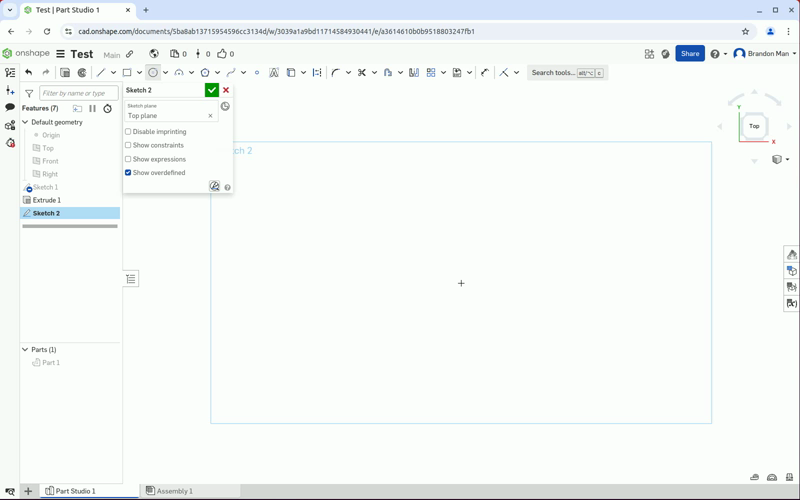
click(461, 282)
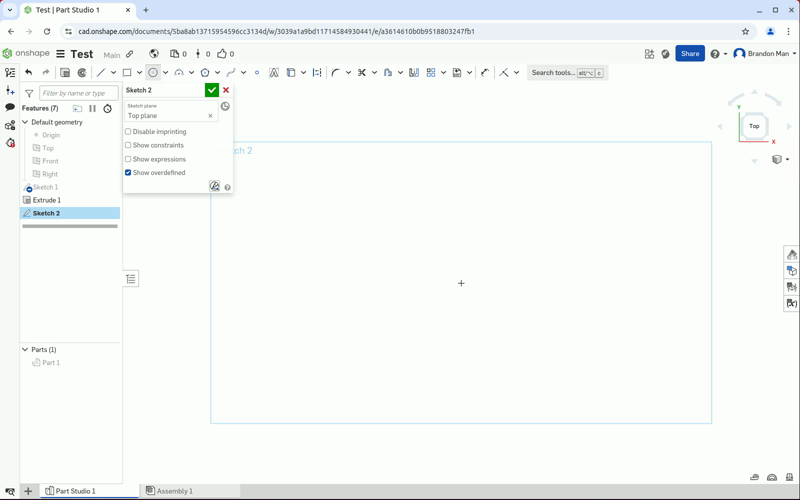
key_up(shift)
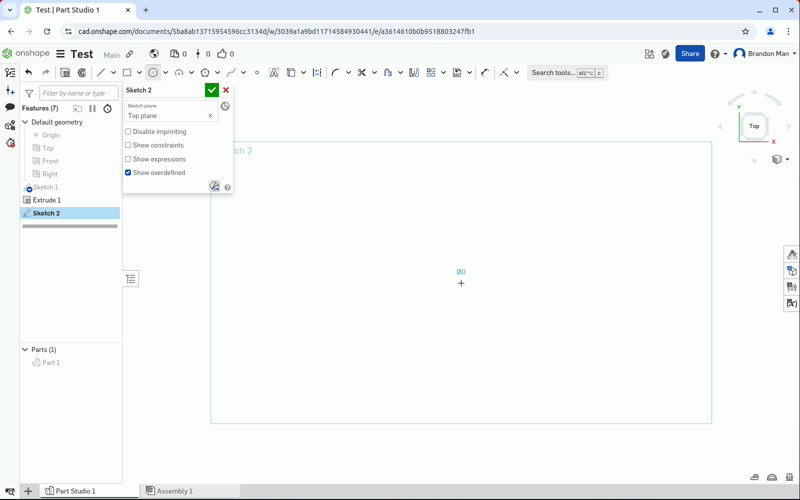
mouse_move(503, 282)
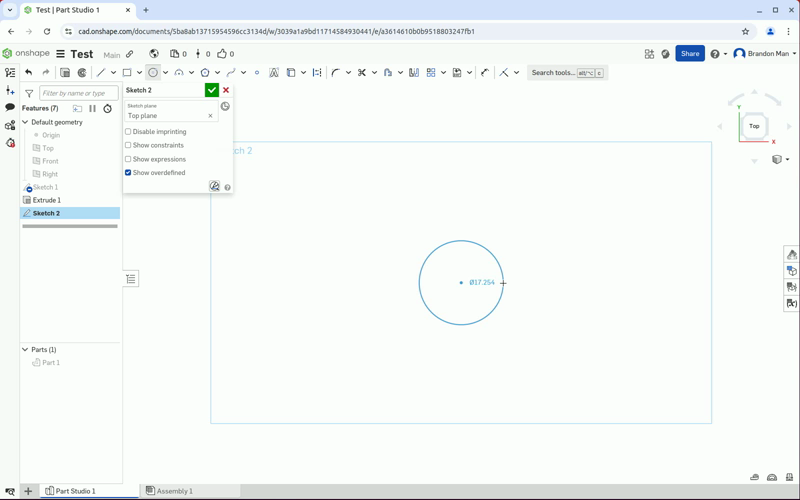
click(503, 282)
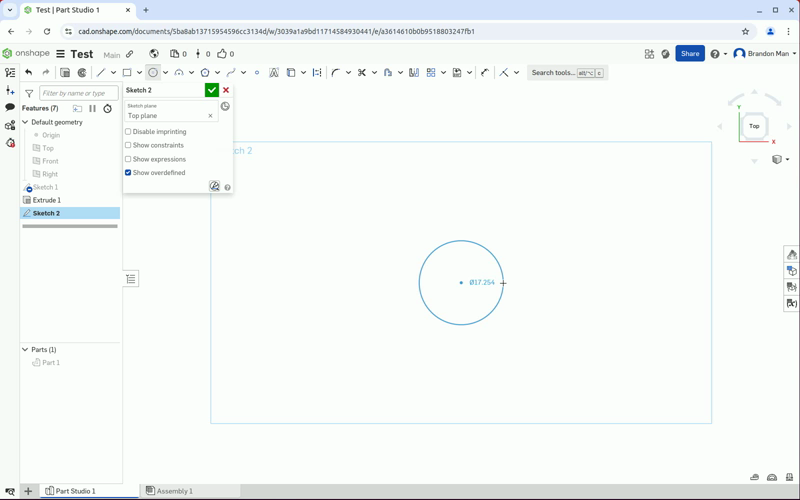
key(esc)
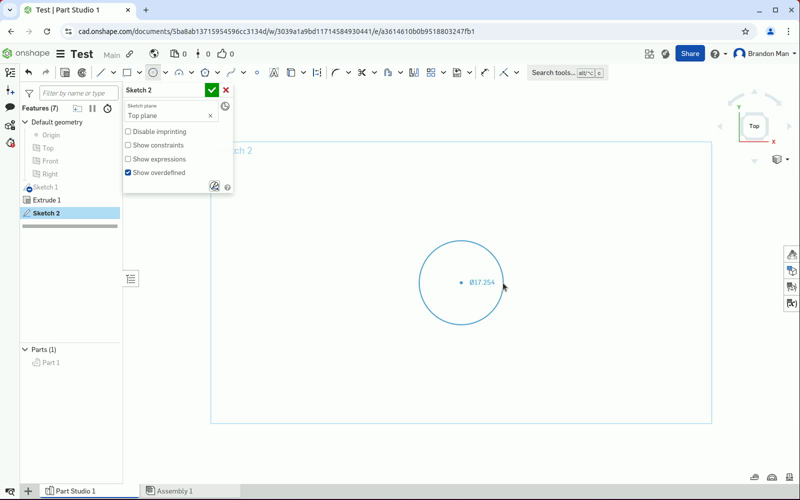
key(c)
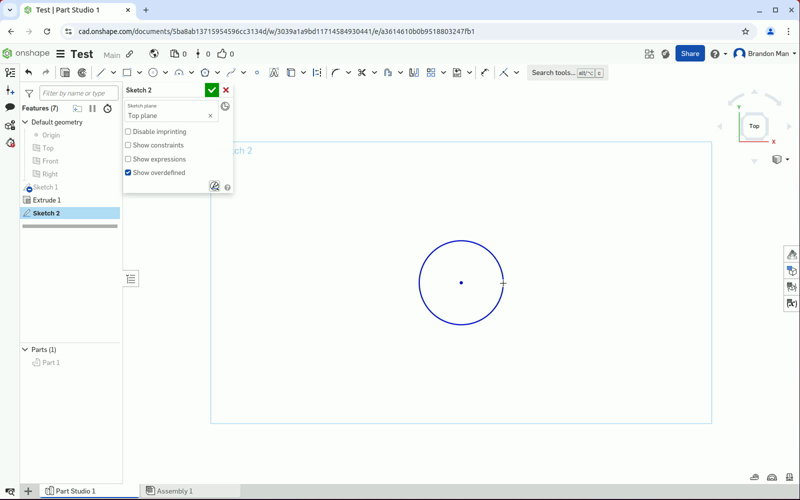
key_down(shift)
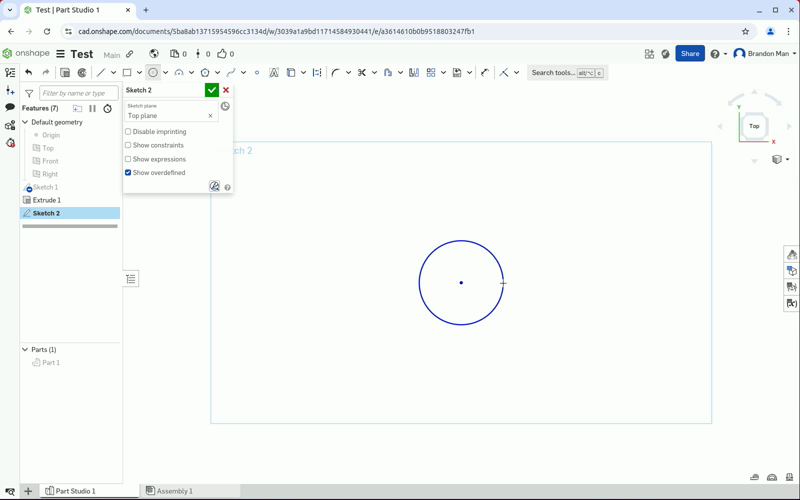
mouse_move(461, 282)
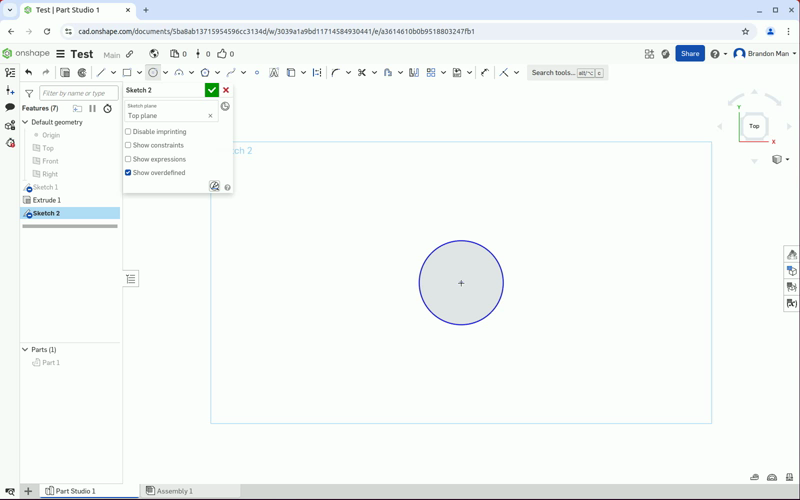
click(461, 282)
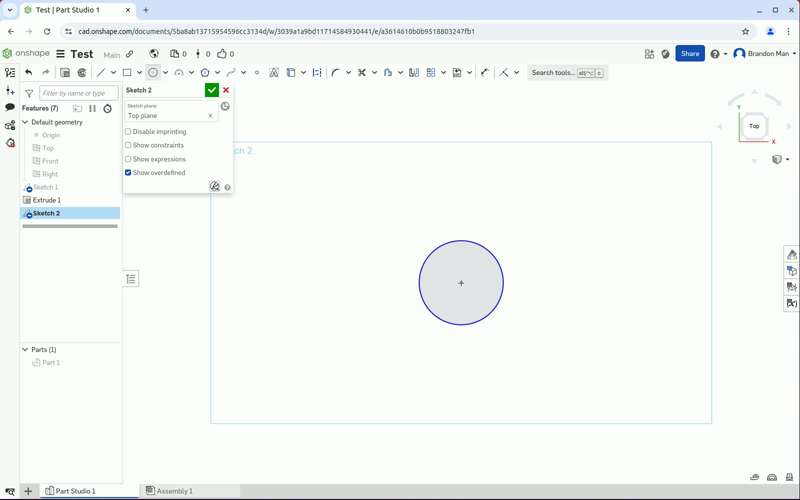
key_up(shift)
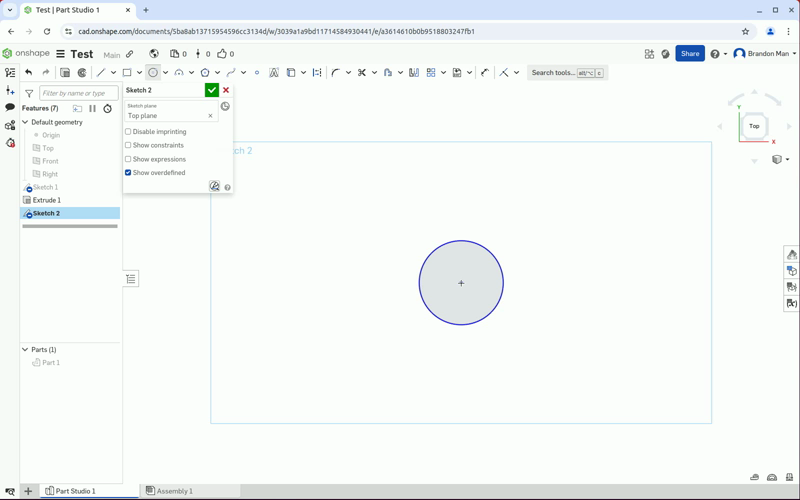
mouse_move(498, 282)
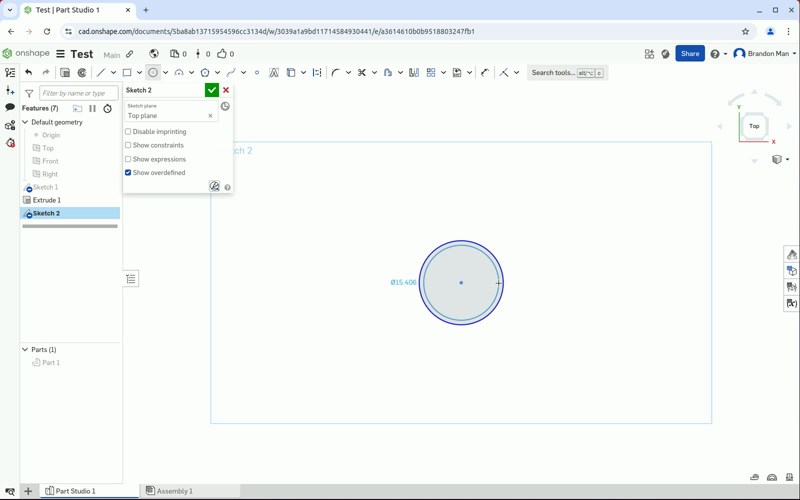
click(498, 282)
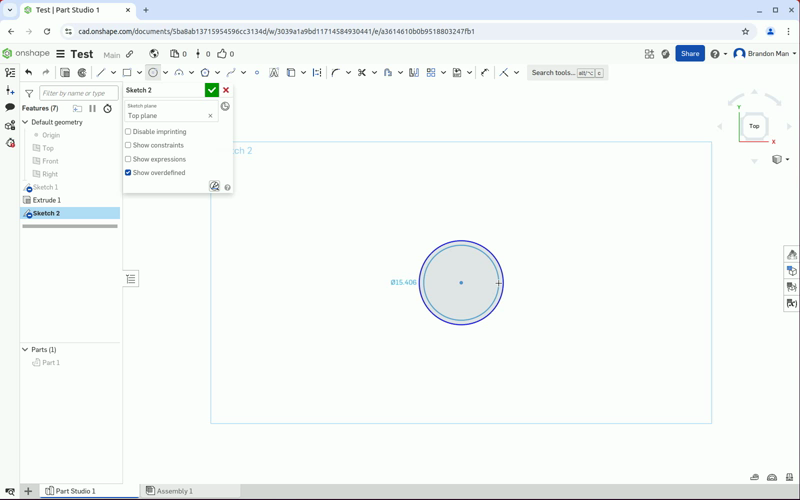
key(esc)
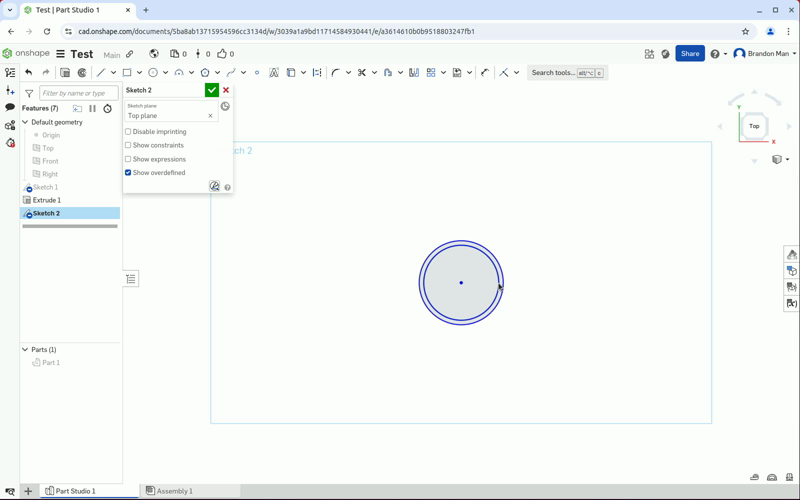
mouse_move(484, 249)
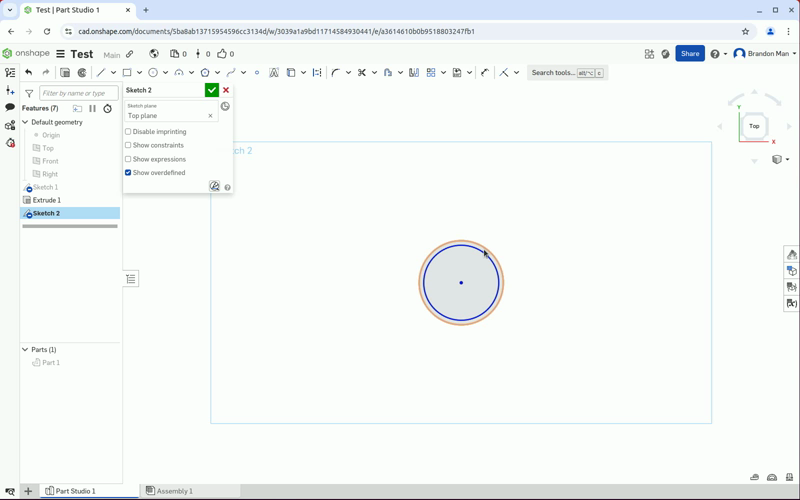
scroll(6)
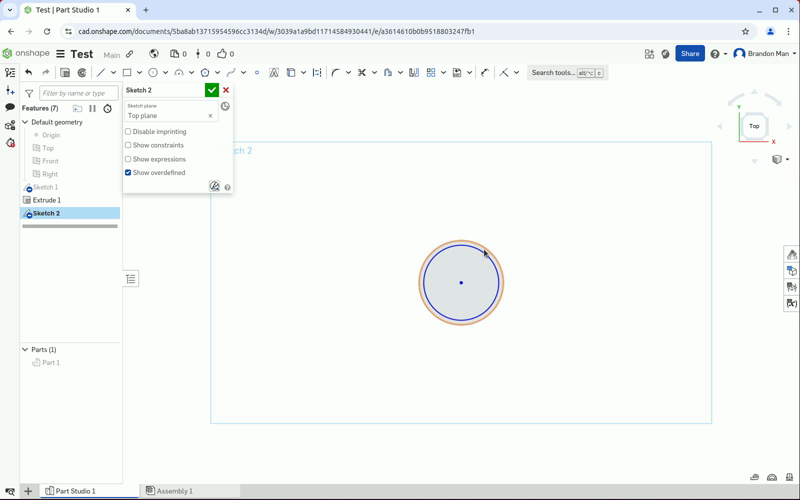
scroll(6)
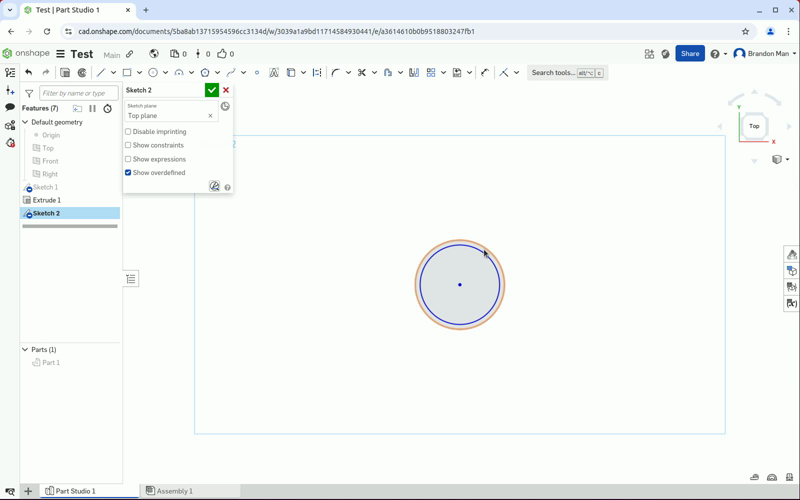
scroll(6)
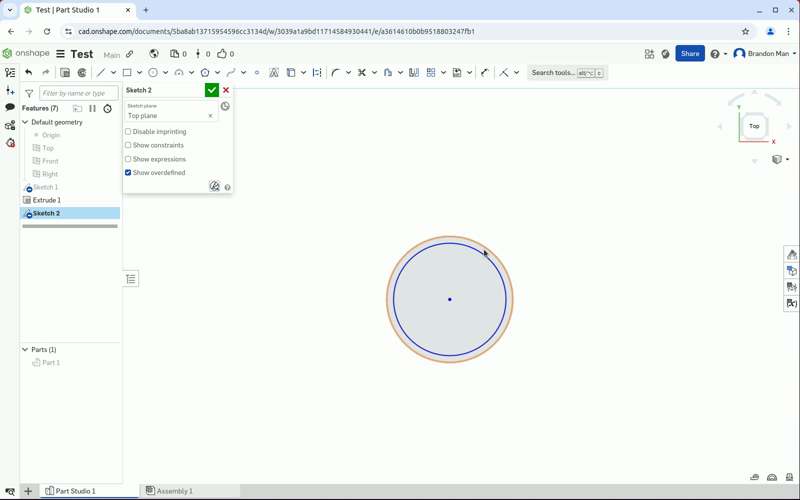
scroll(6)
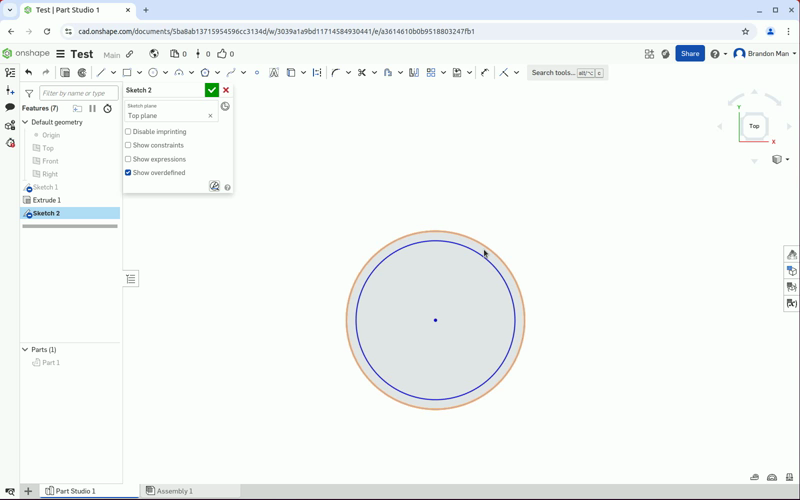
scroll(6)
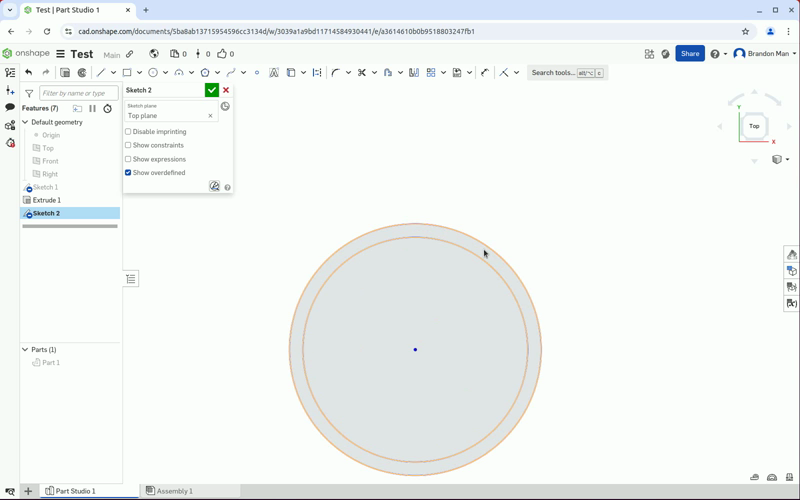
scroll(6)
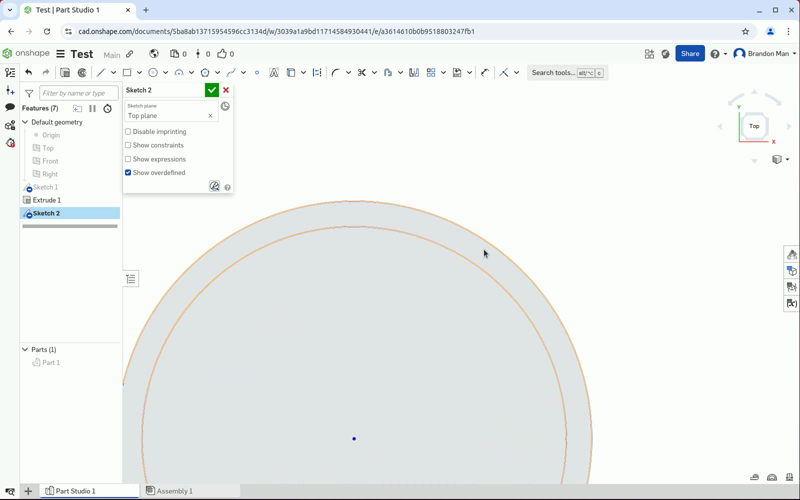
scroll(6)
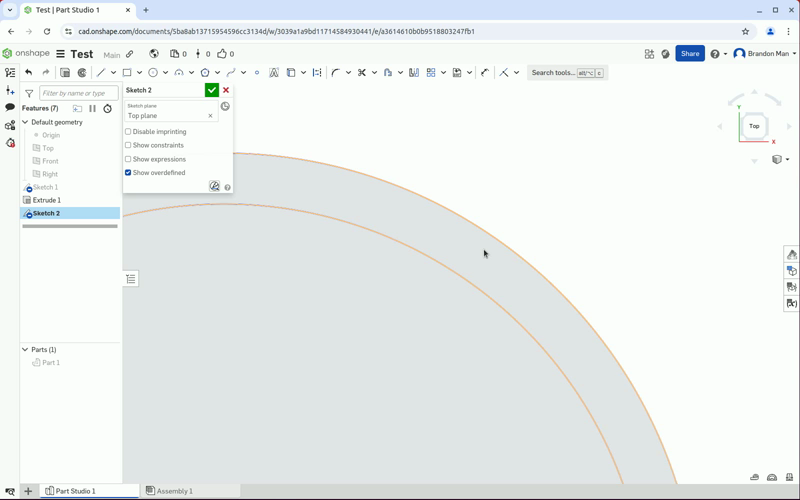
click(484, 249)
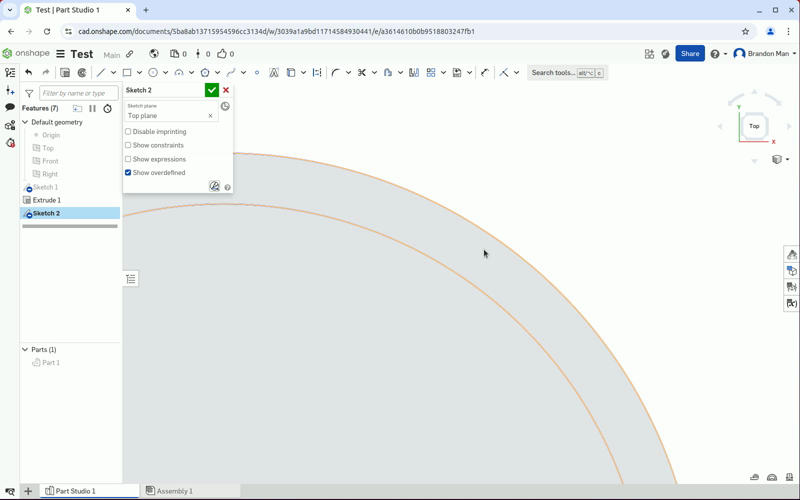
scroll(-6)
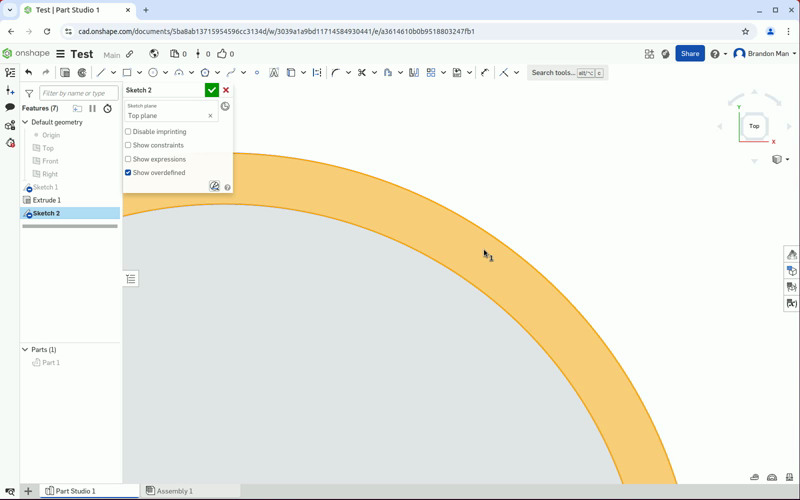
scroll(-6)
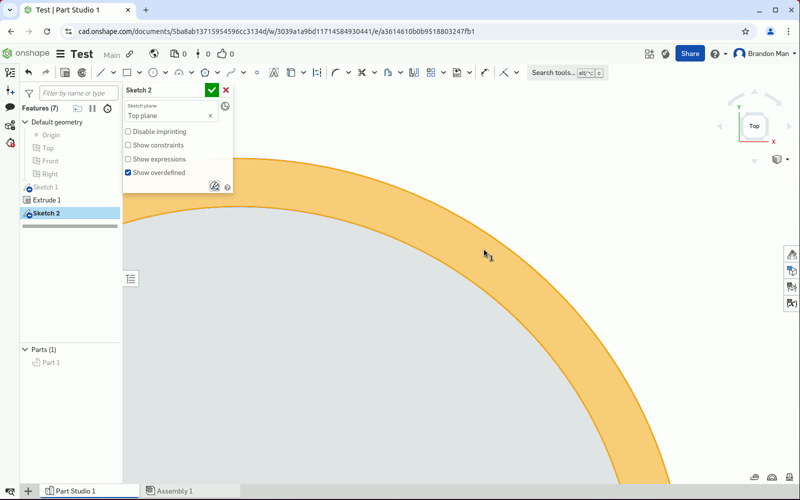
scroll(-6)
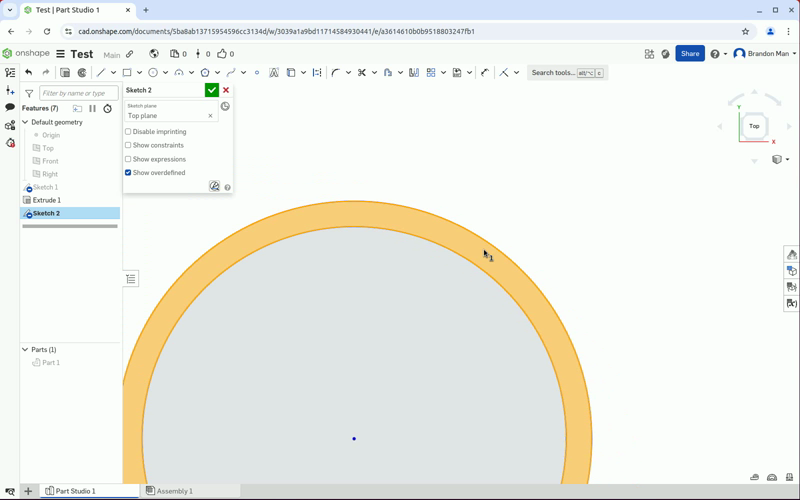
scroll(-6)
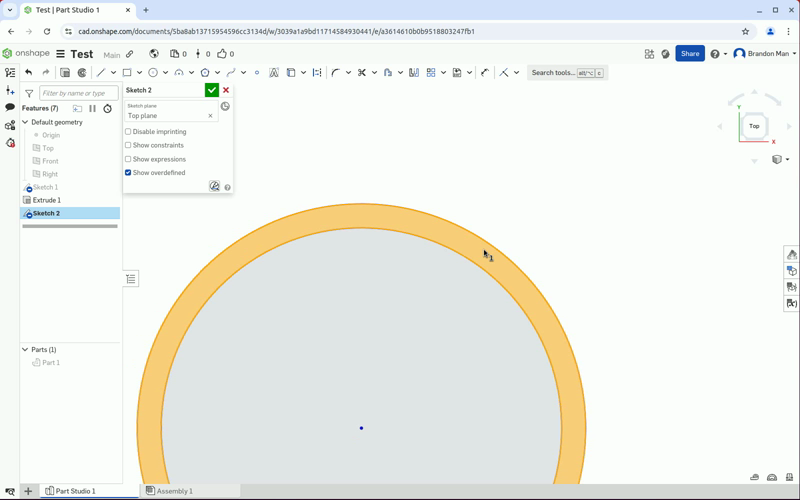
scroll(-6)
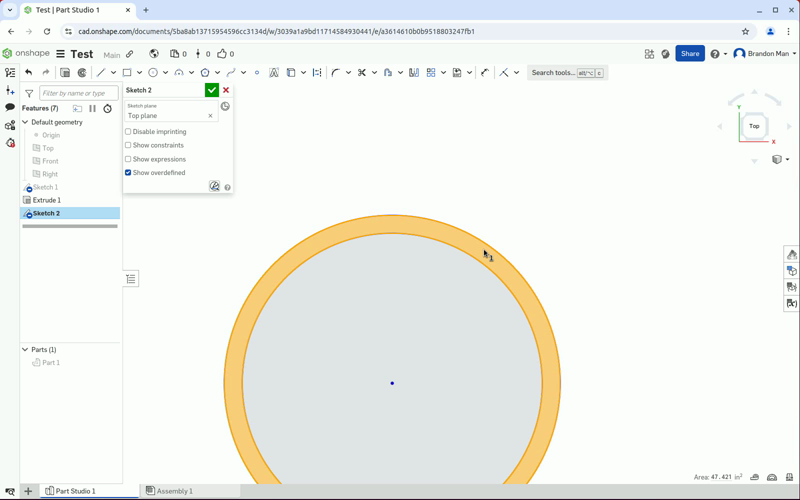
scroll(-6)
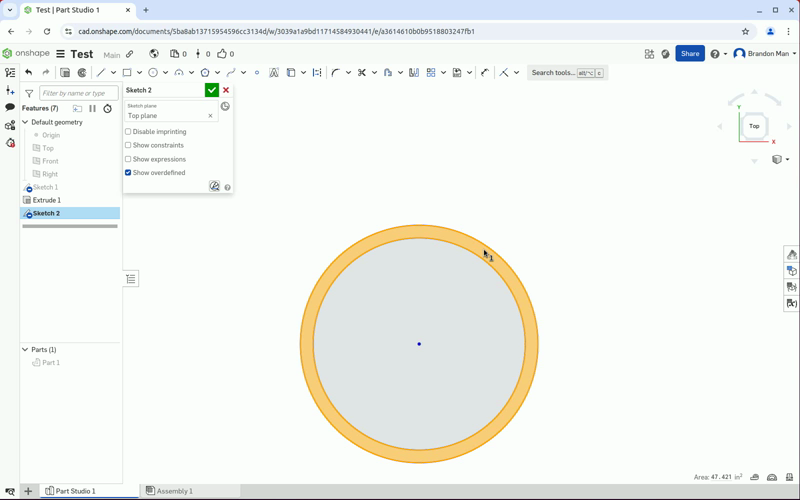
scroll(-6)
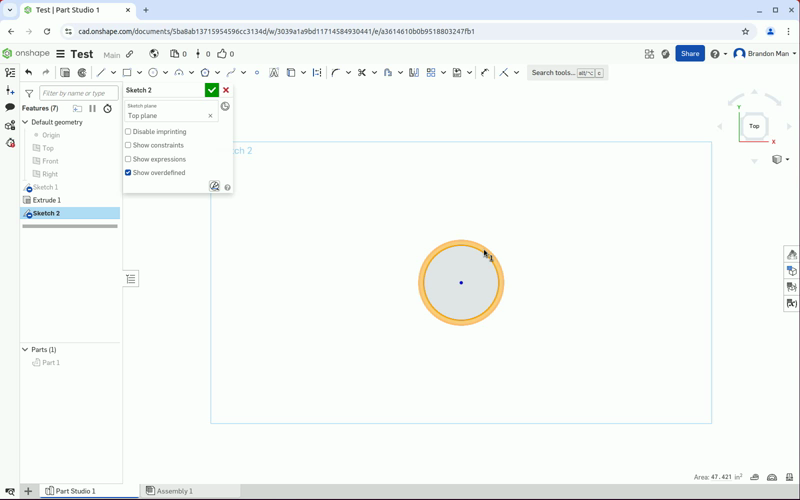
mouse_move(73, 352)
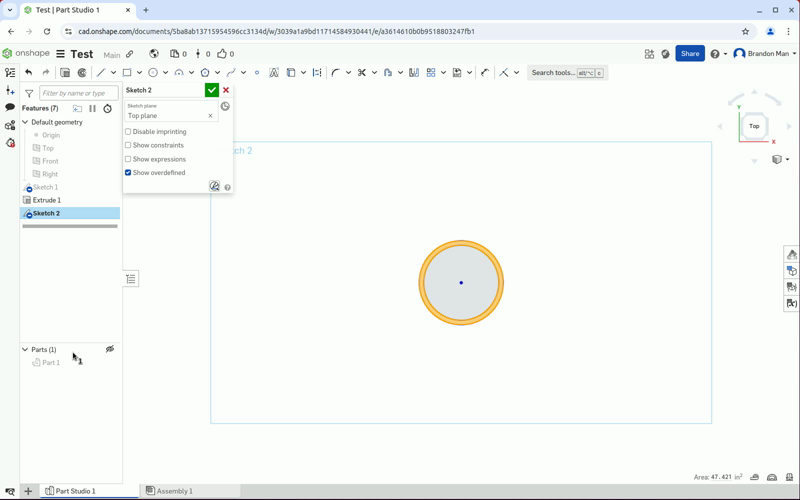
key(shift+y)
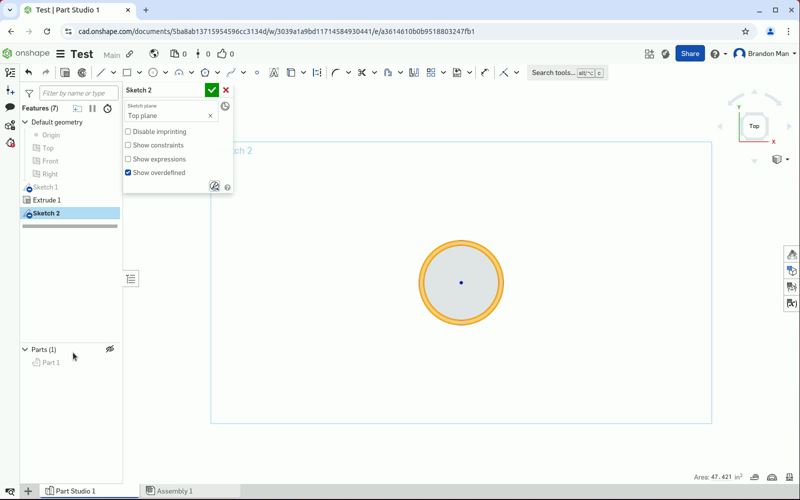
key(shift+e)
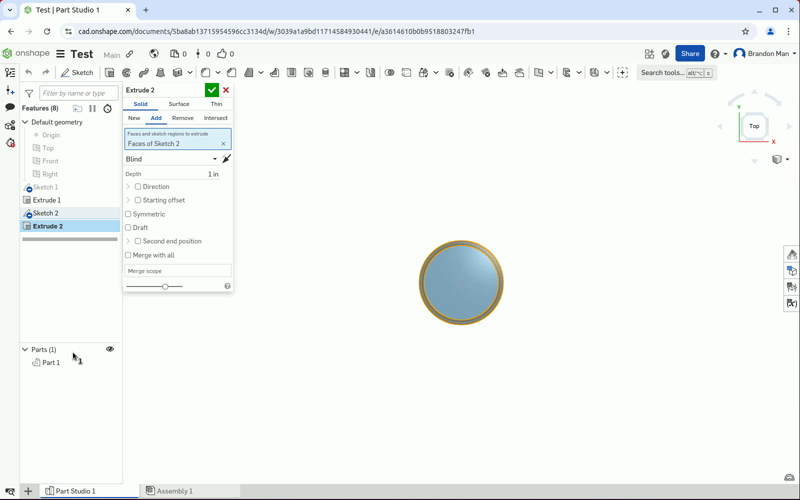
mouse_move(143, 106)
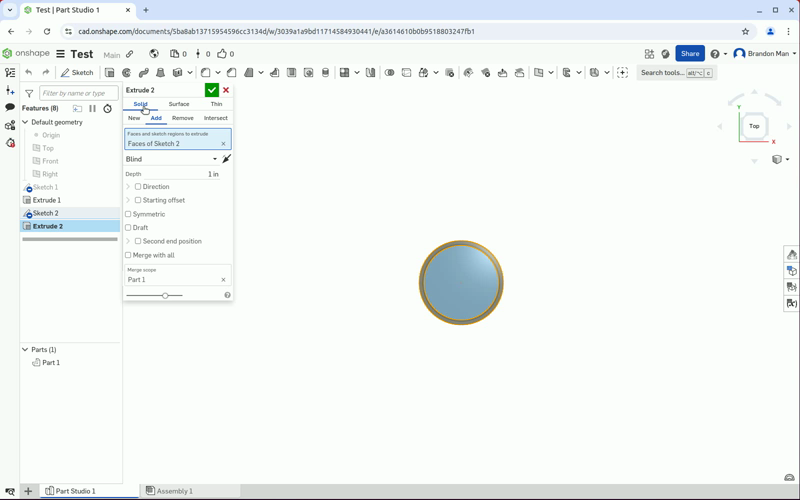
click(143, 106)
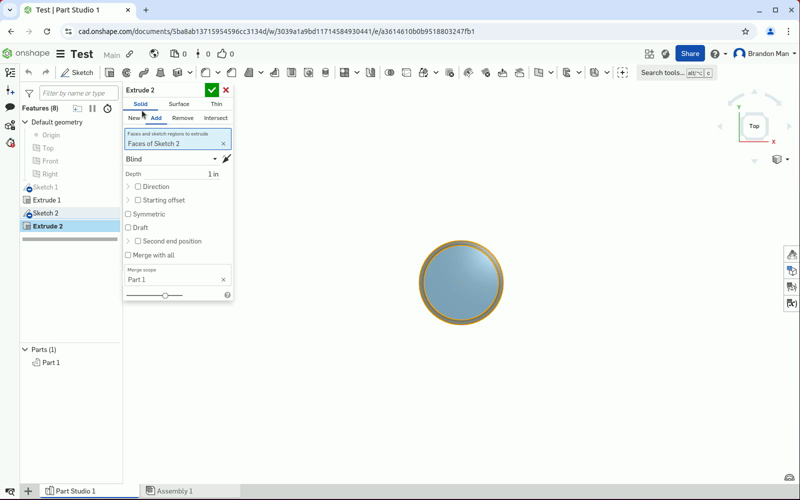
mouse_move(137, 120)
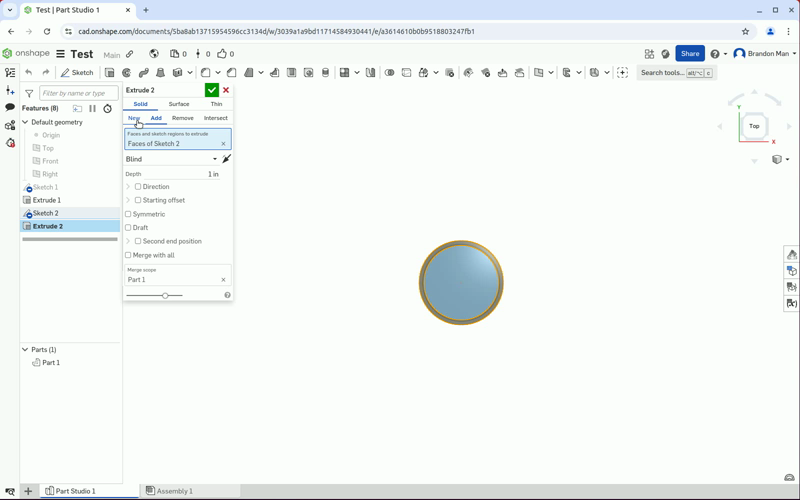
click(137, 120)
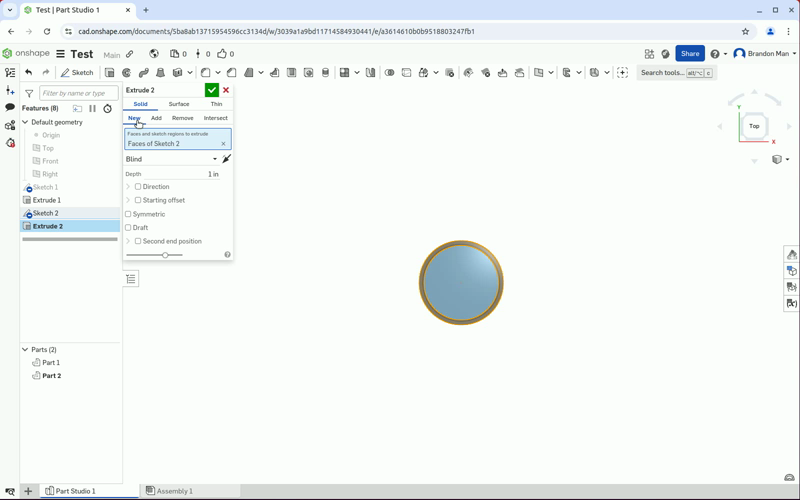
key(tab, 4)
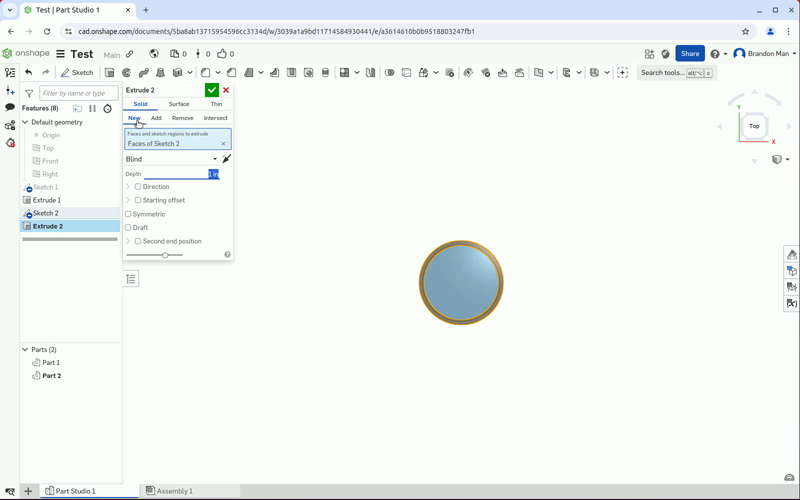
text(23.108)
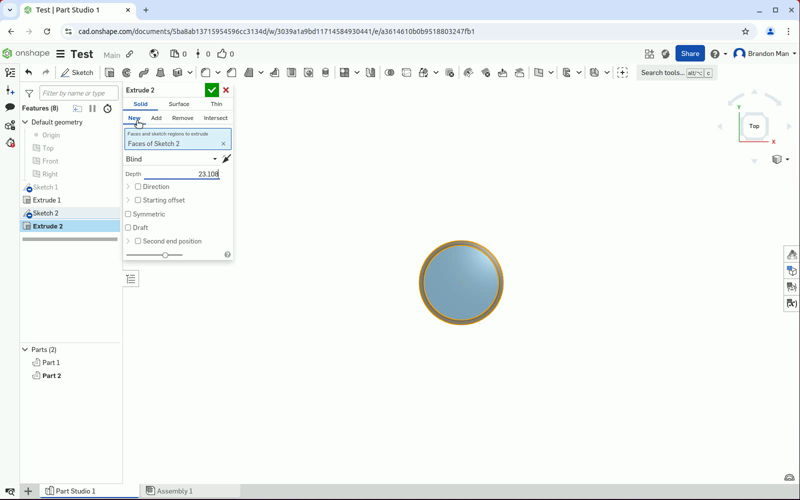
key(enter)
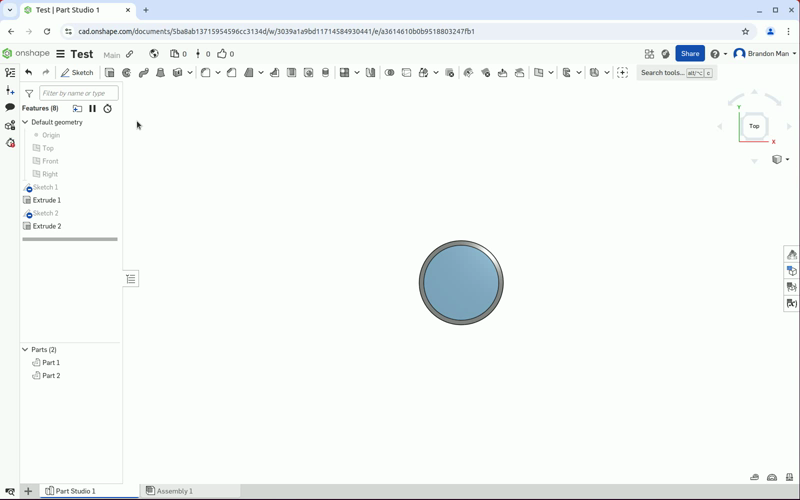
key(shift+h)
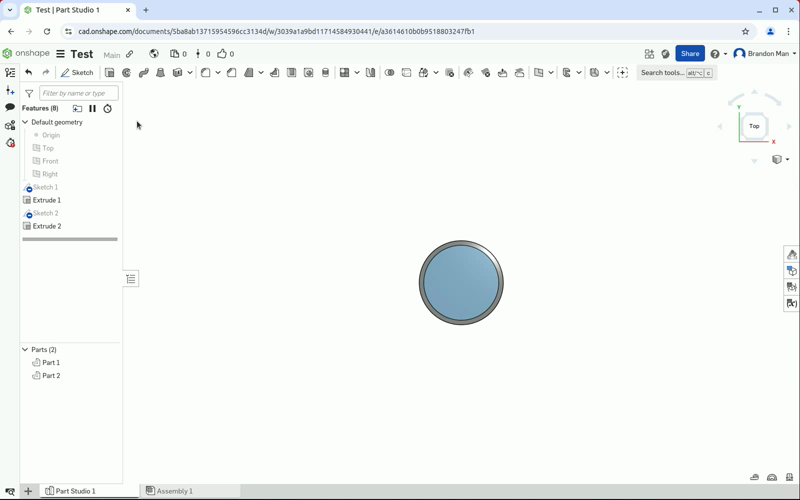
key(shift+h)
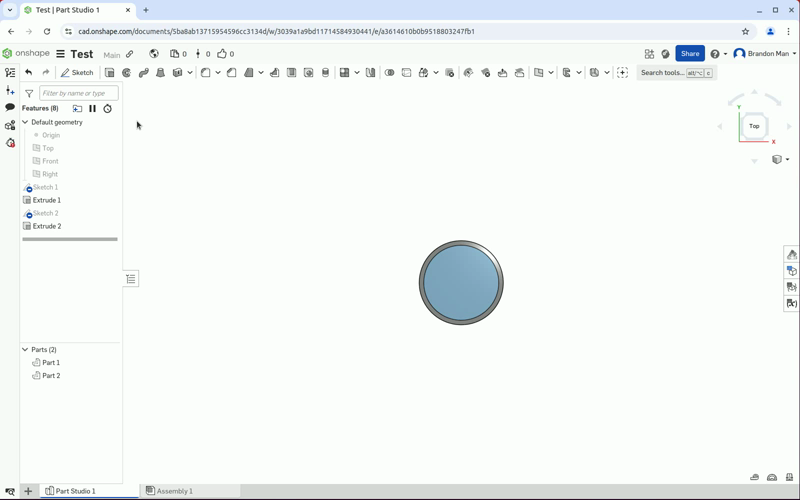
mouse_move(73, 189)
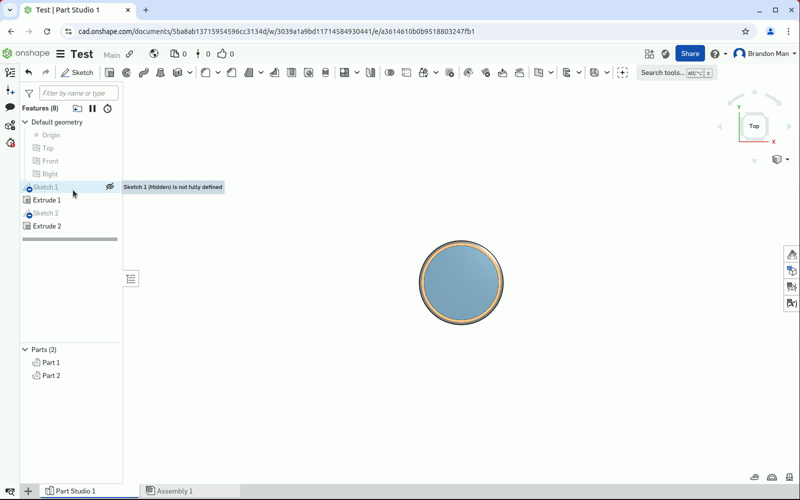
click(73, 189)
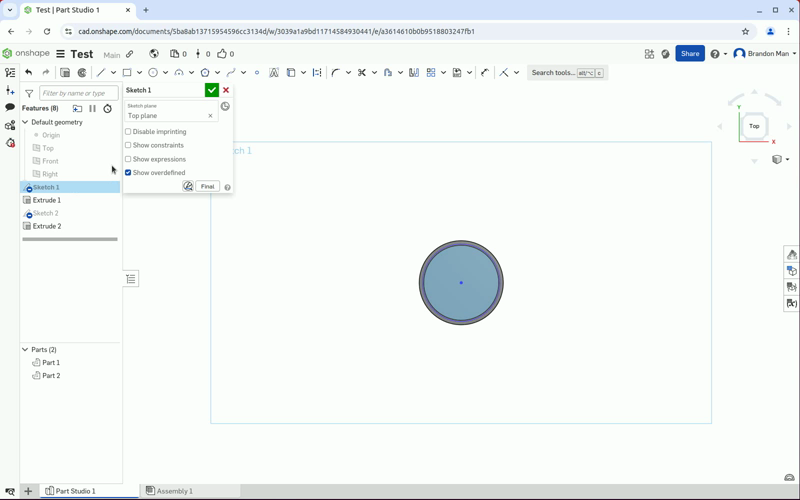
mouse_move(229, 92)
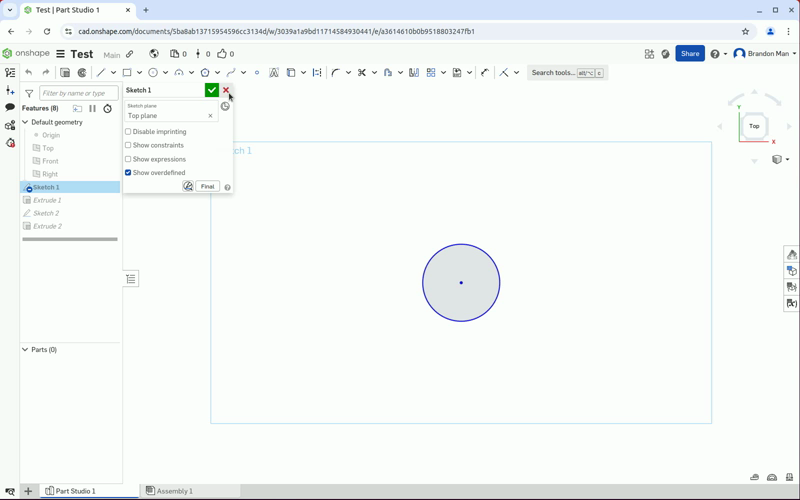
click(229, 92)
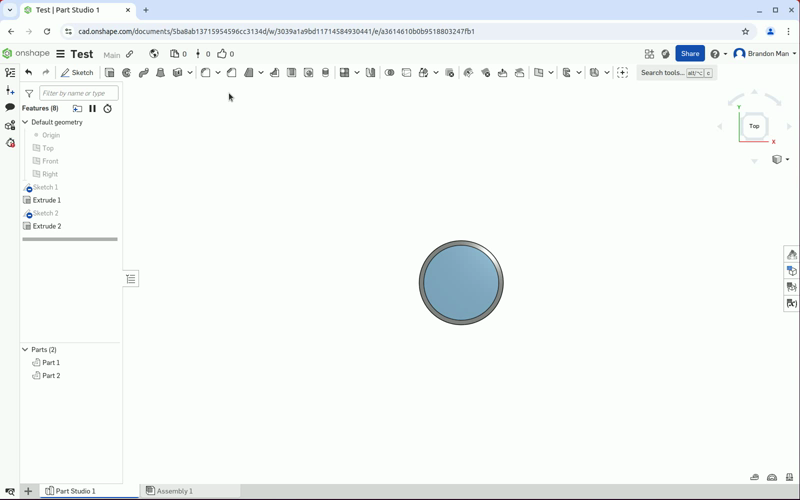
mouse_move(541, 75)
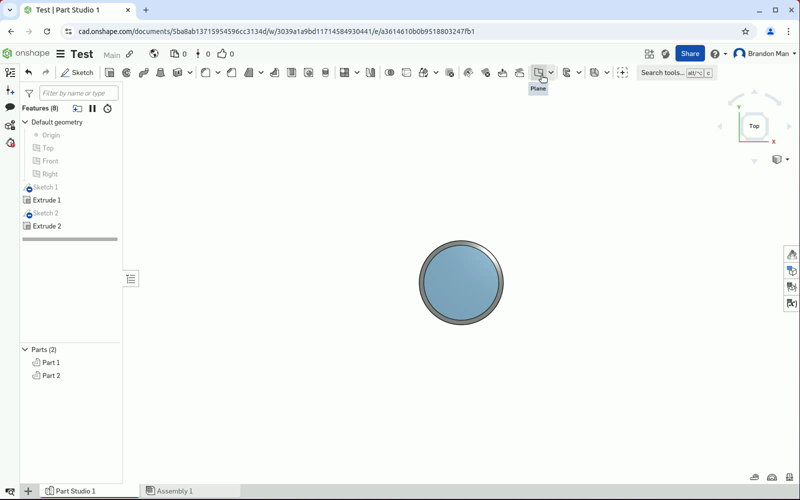
click(541, 75)
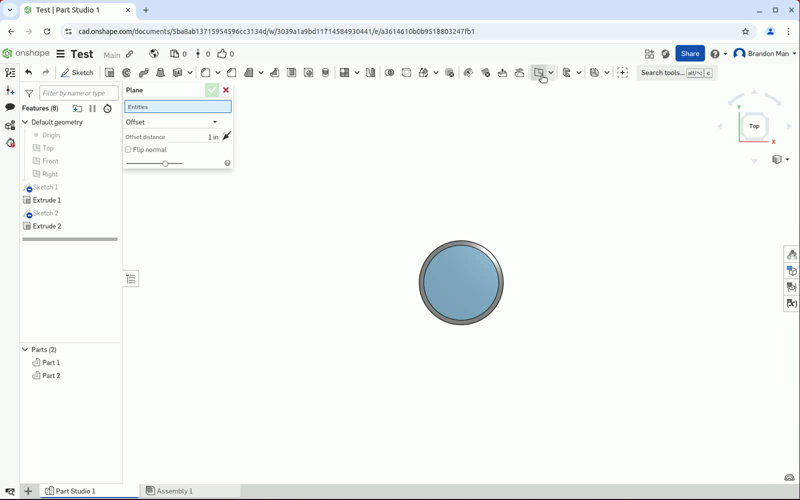
mouse_move(73, 150)
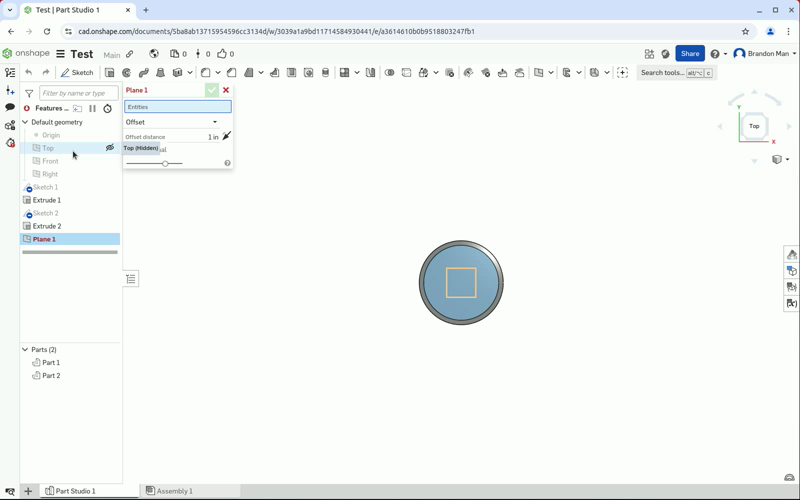
click(73, 150)
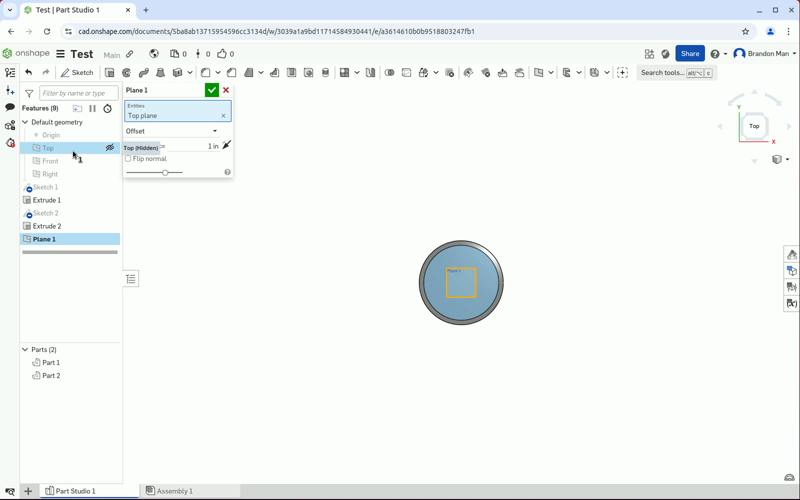
key(tab, 2)
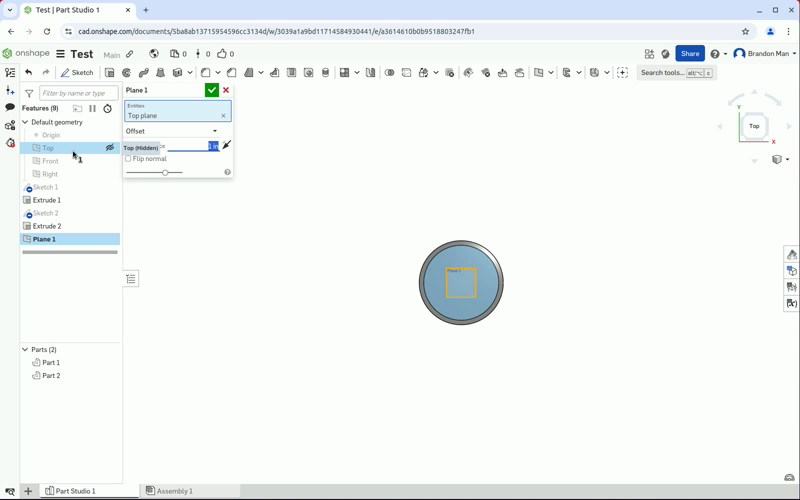
text(0.709)
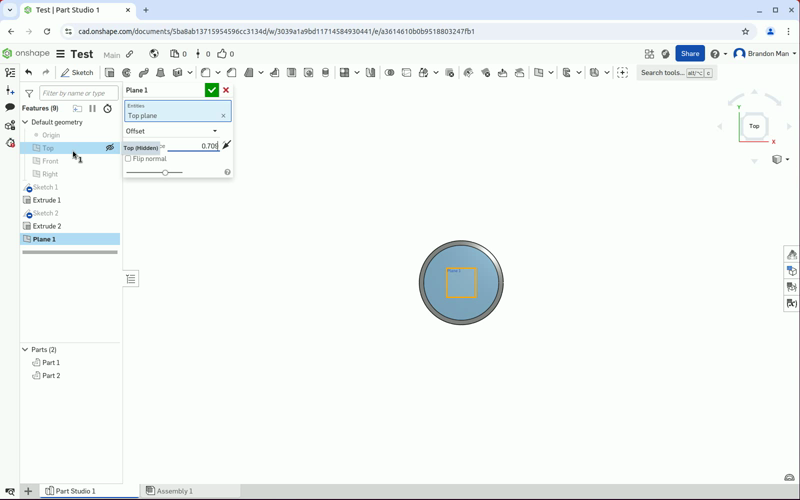
key(enter, 2)
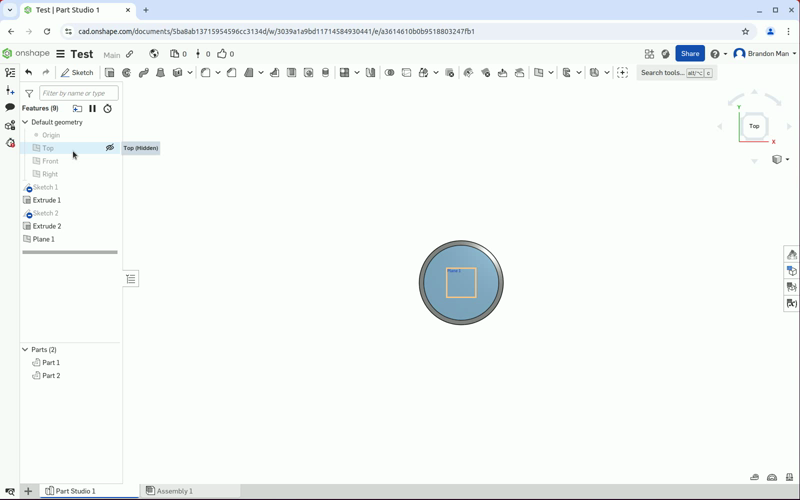
key(shift+s)
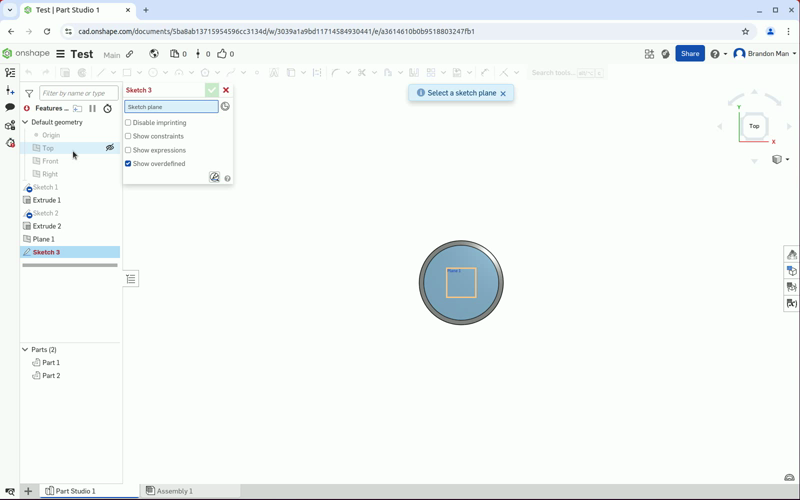
mouse_move(73, 241)
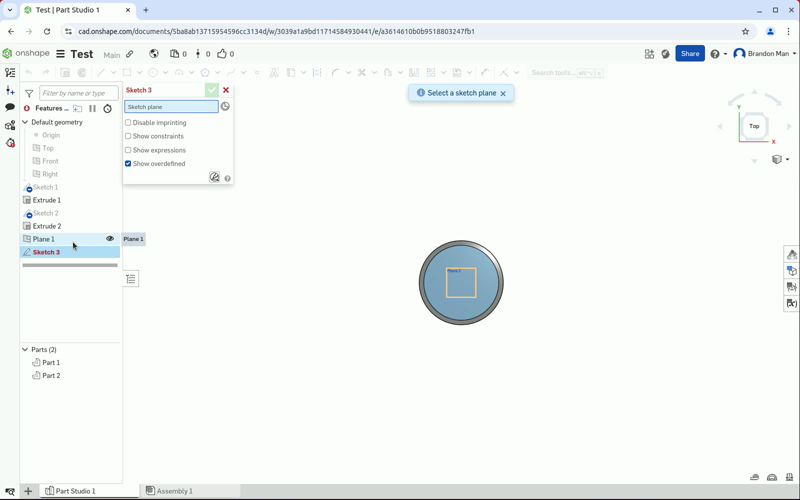
click(73, 241)
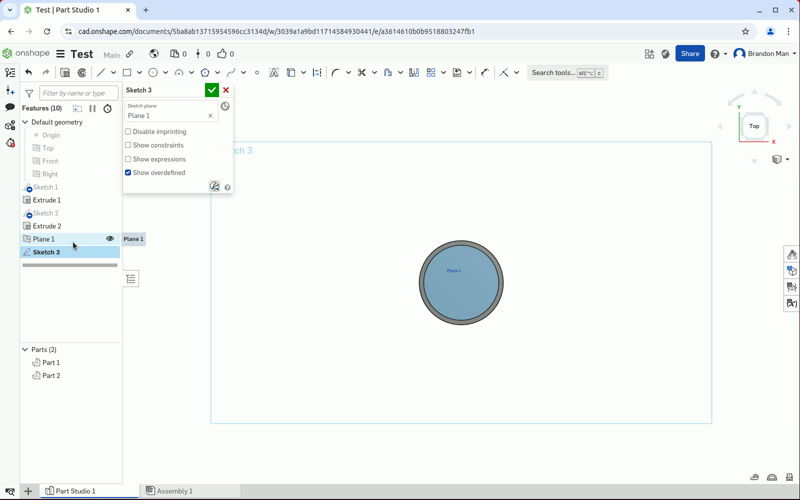
mouse_move(73, 352)
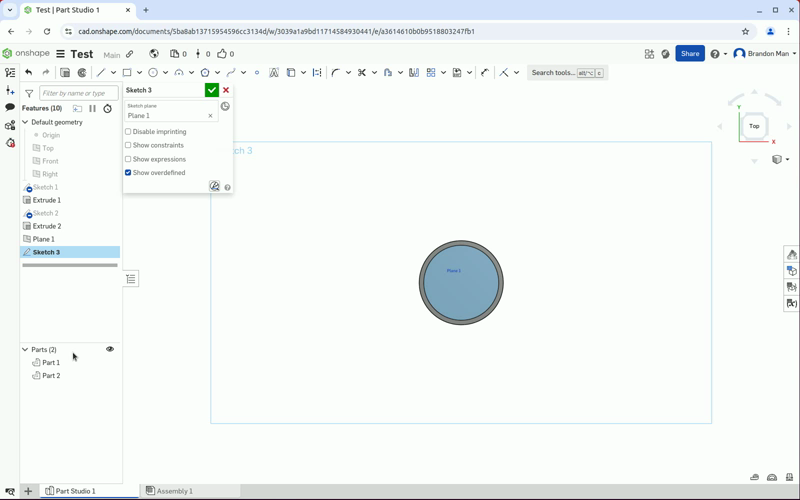
key(y)
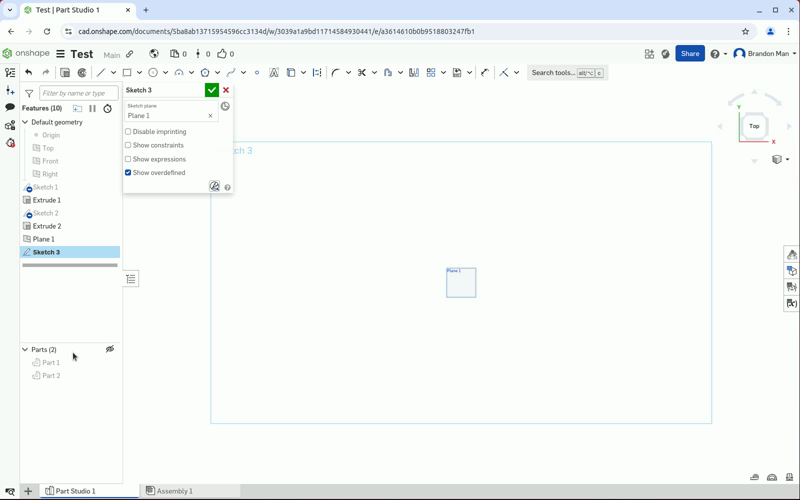
key(a)
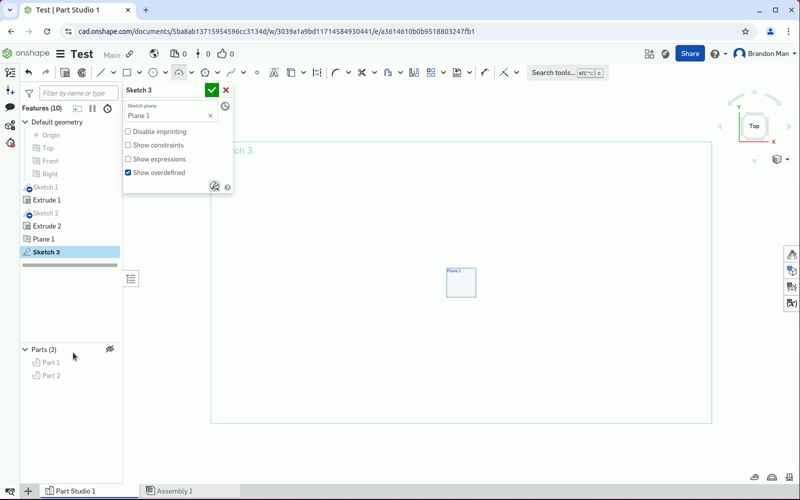
key_down(shift)
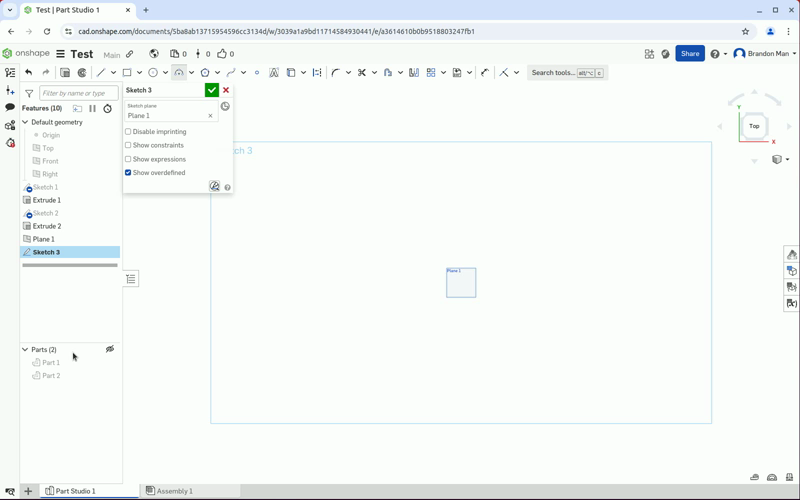
mouse_move(432, 258)
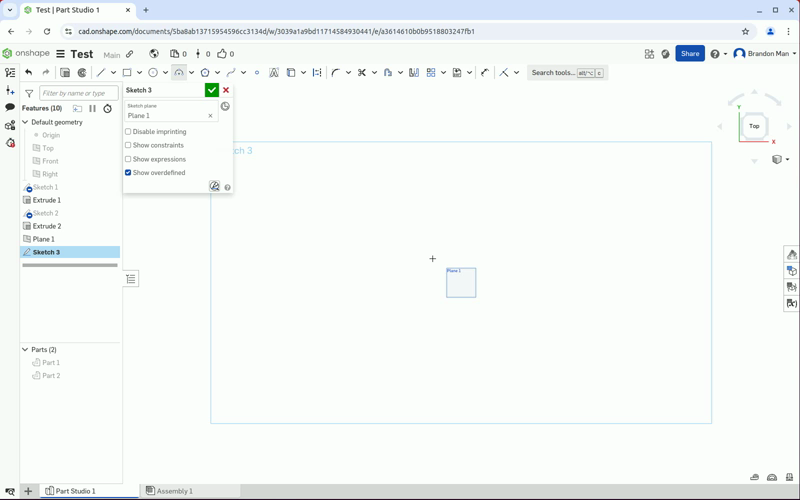
click(432, 258)
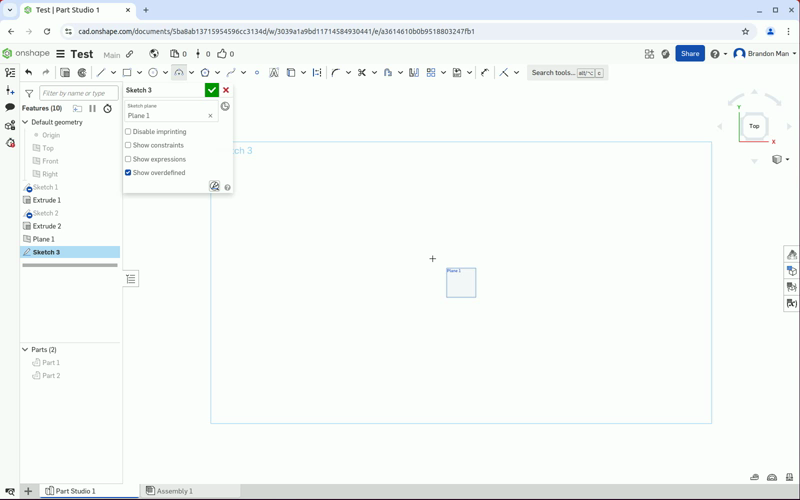
key_up(shift)
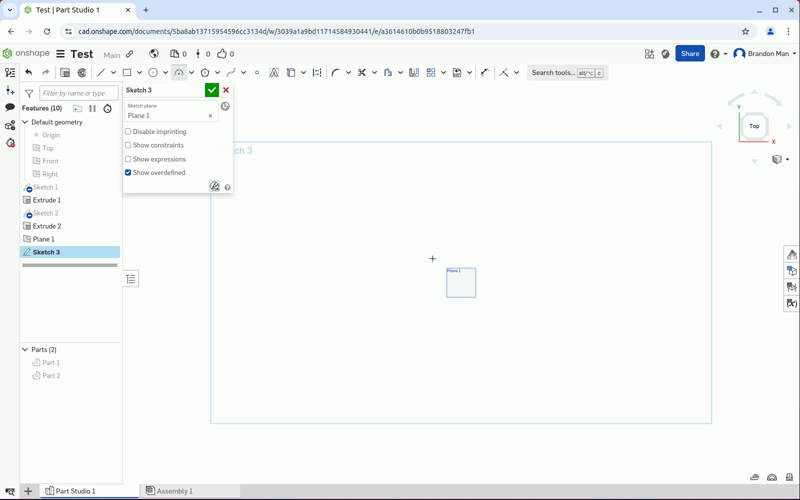
key_down(shift)
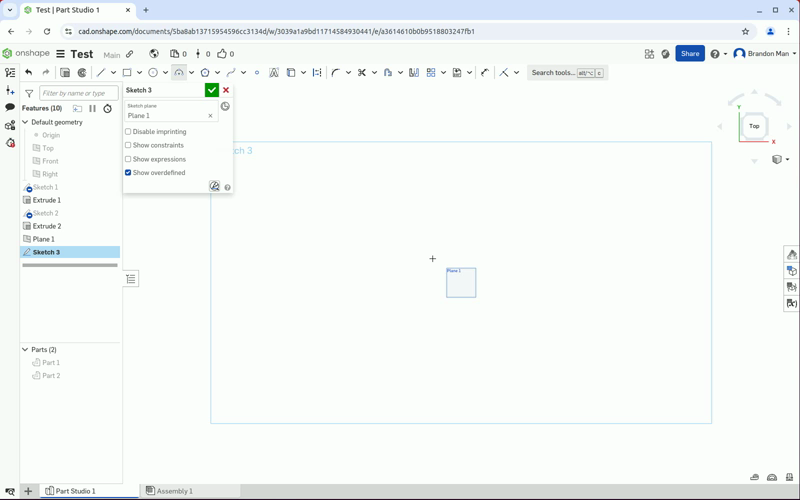
mouse_move(444, 249)
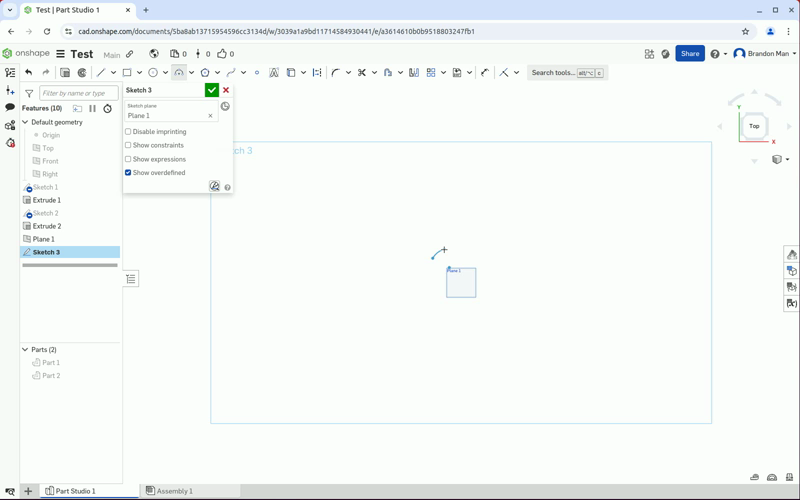
click(444, 249)
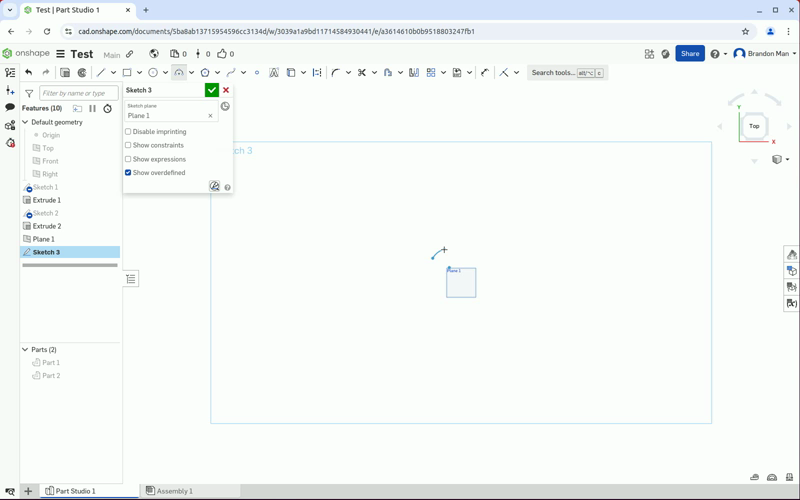
mouse_move(437, 253)
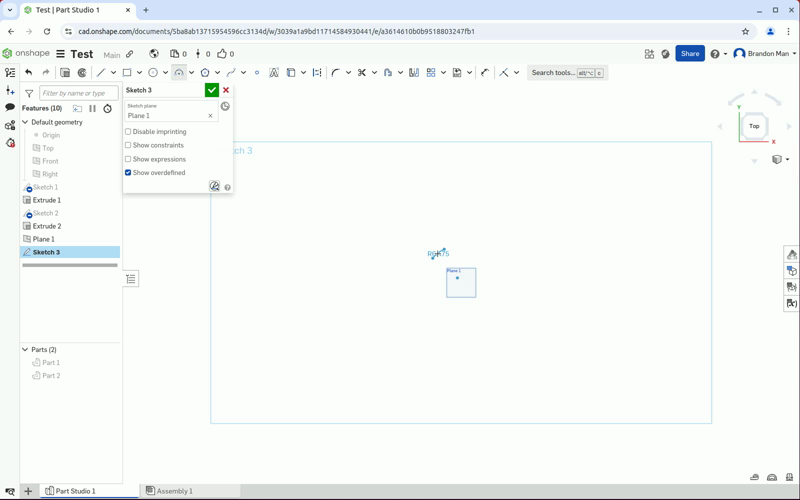
click(437, 253)
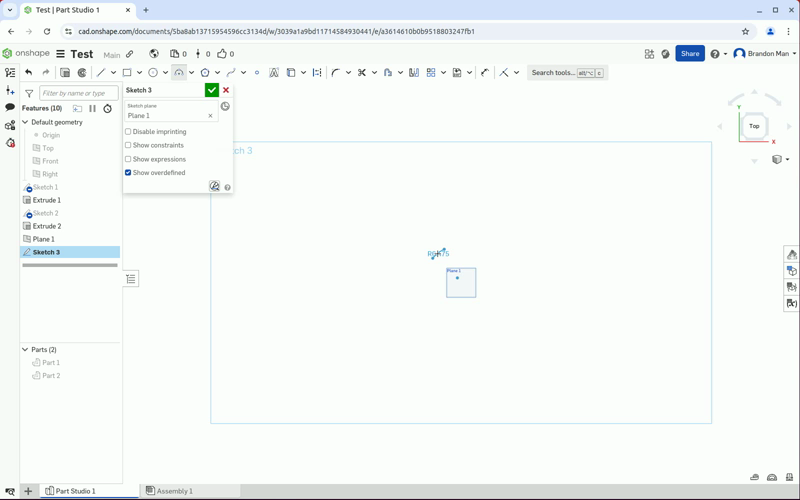
key_up(shift)
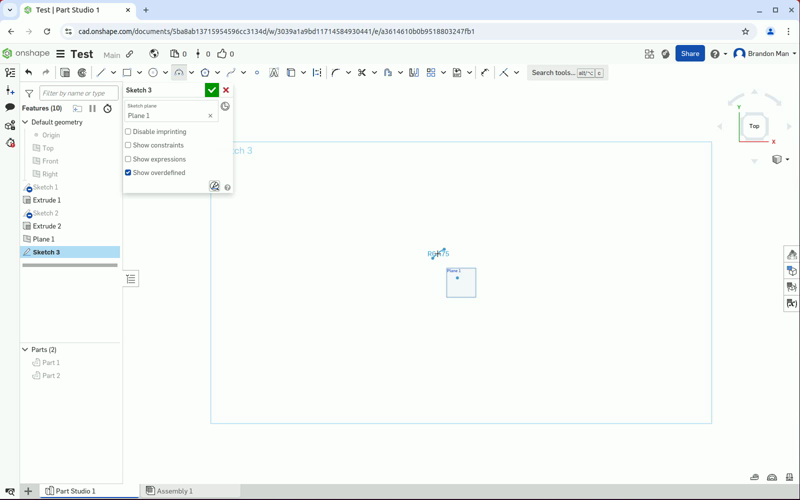
key(esc)
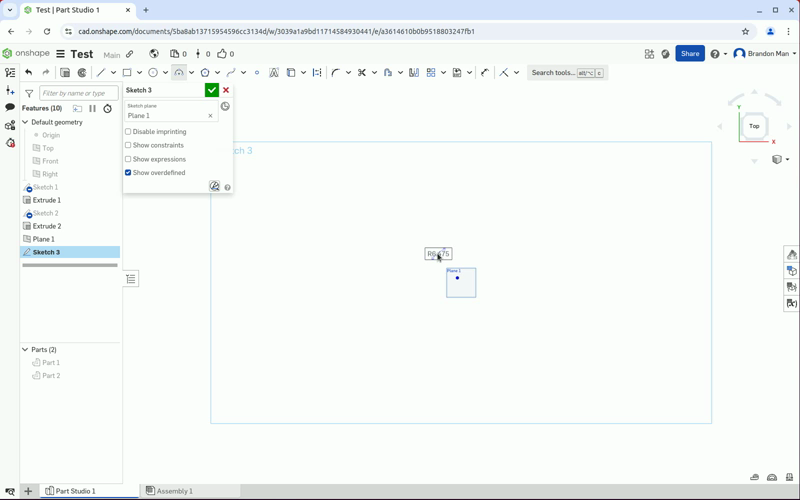
key(l)
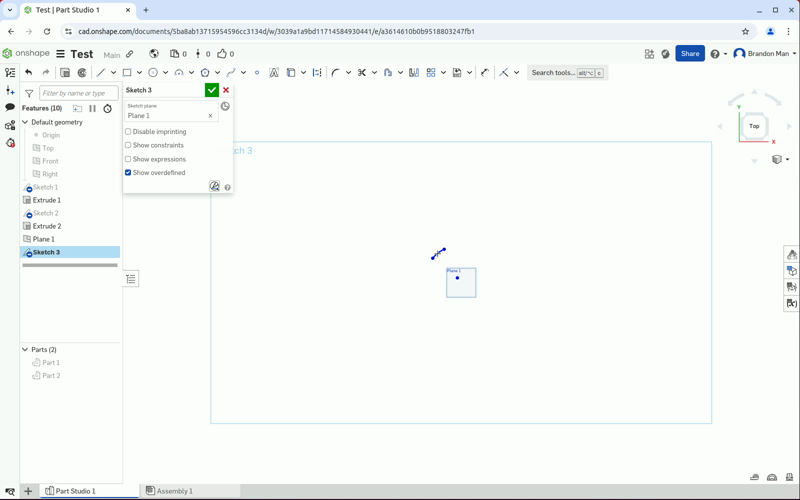
mouse_move(444, 249)
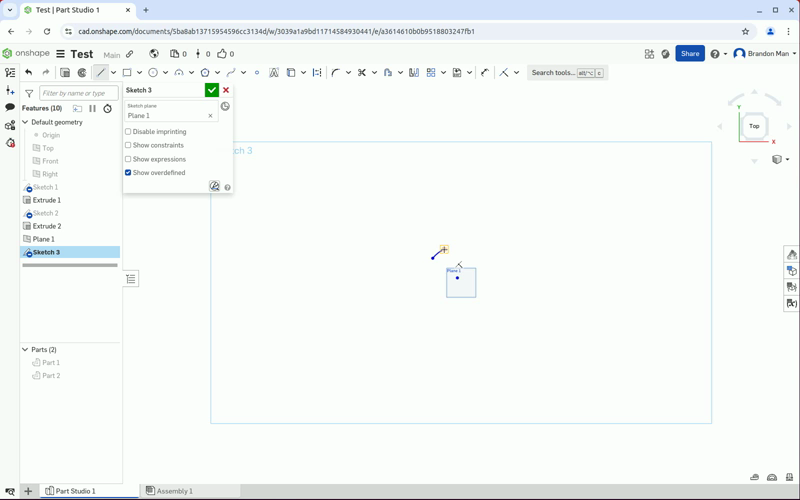
click(444, 249)
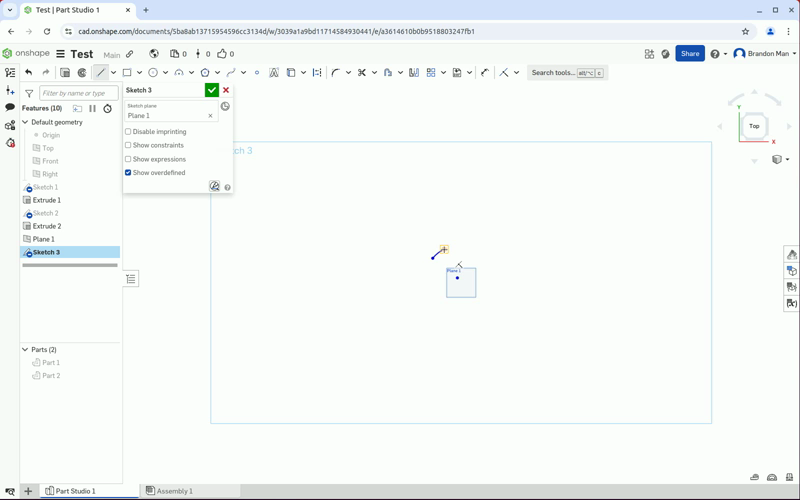
key_down(shift)
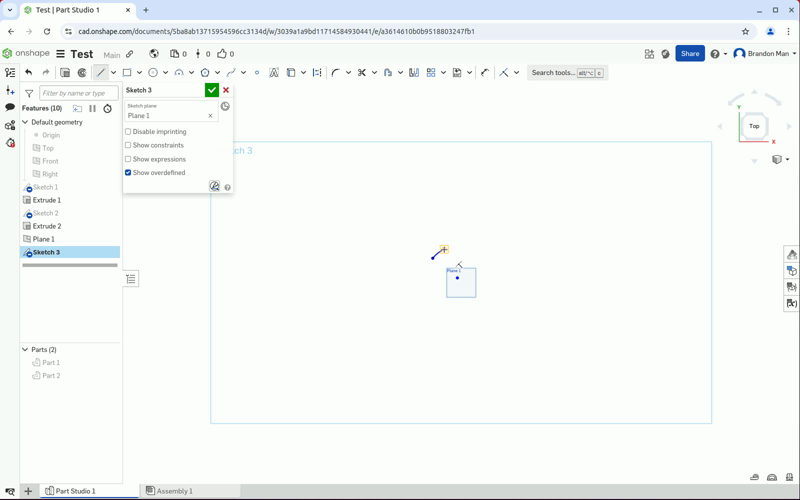
mouse_move(444, 178)
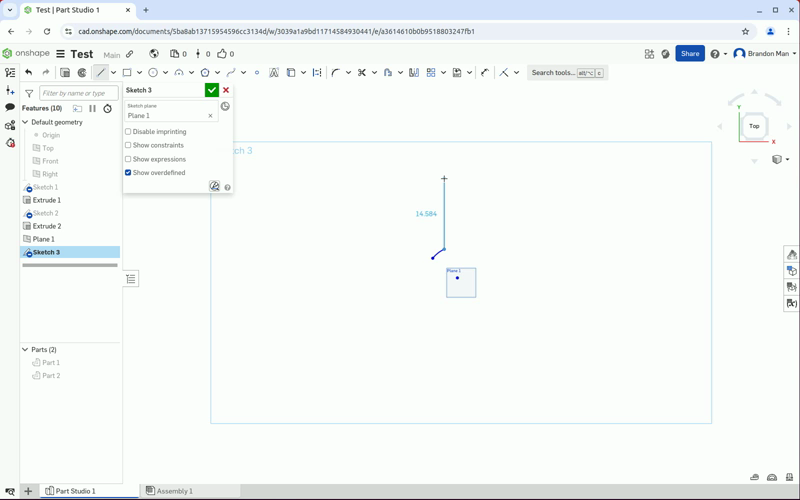
click(444, 178)
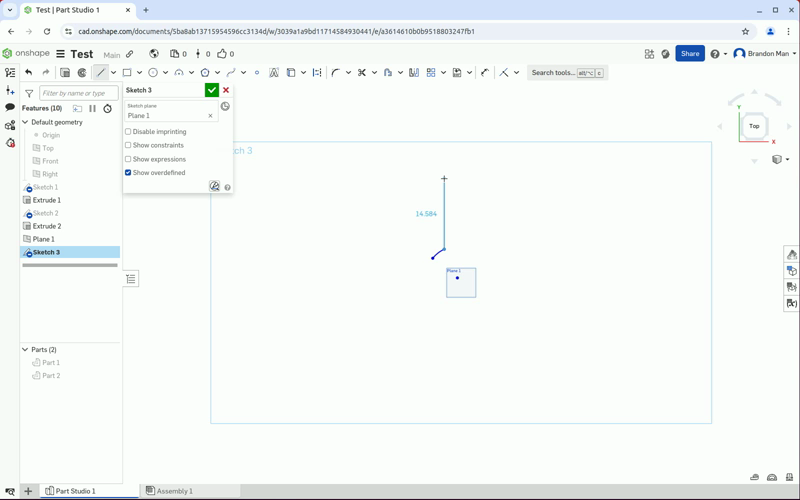
key_up(shift)
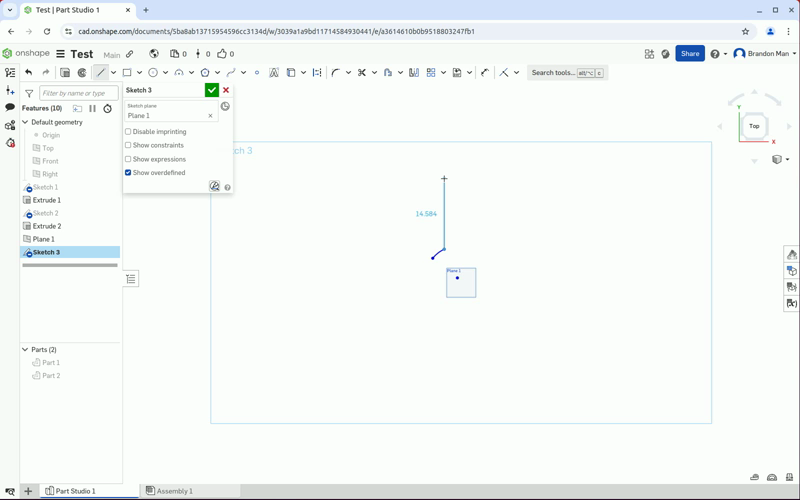
key_down(shift)
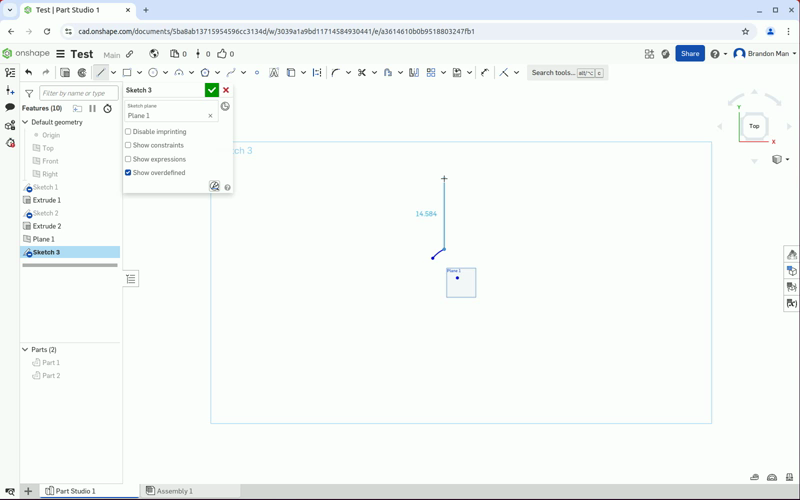
mouse_move(474, 178)
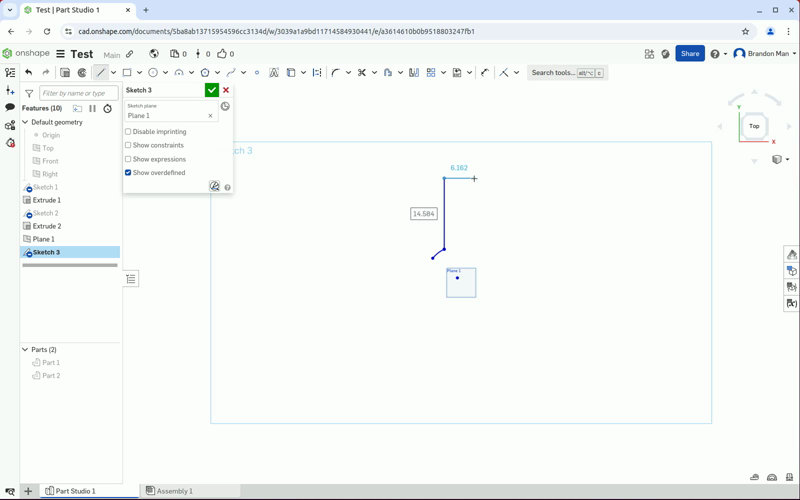
mouse_move(432, 178)
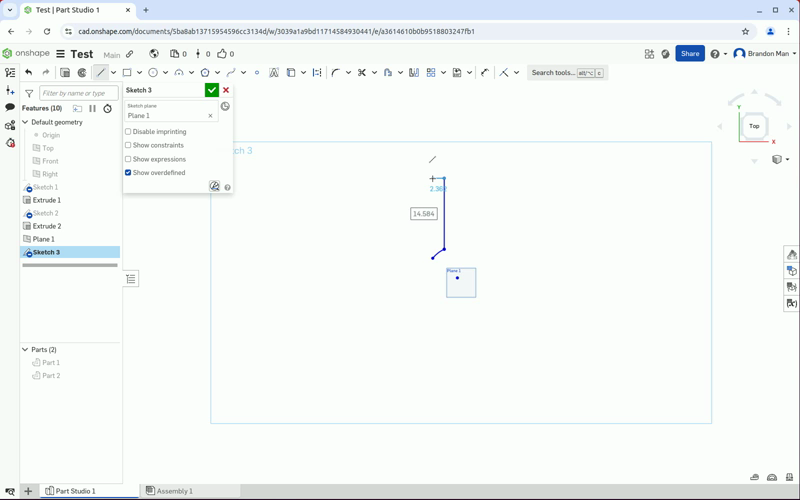
click(432, 178)
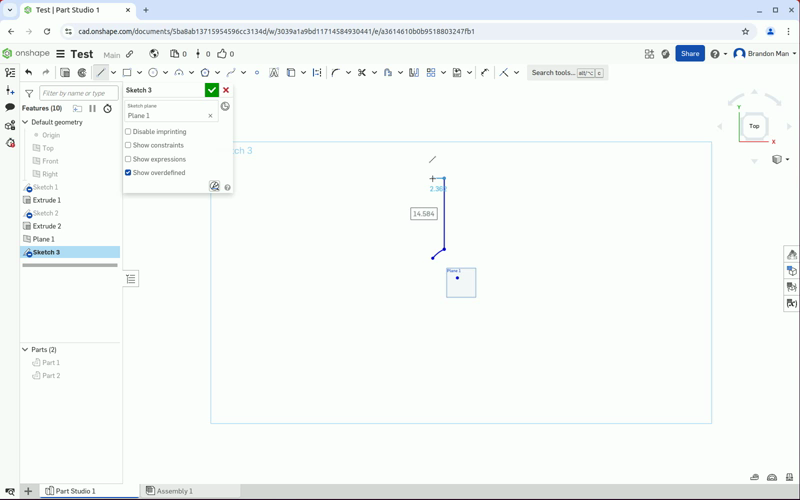
key_up(shift)
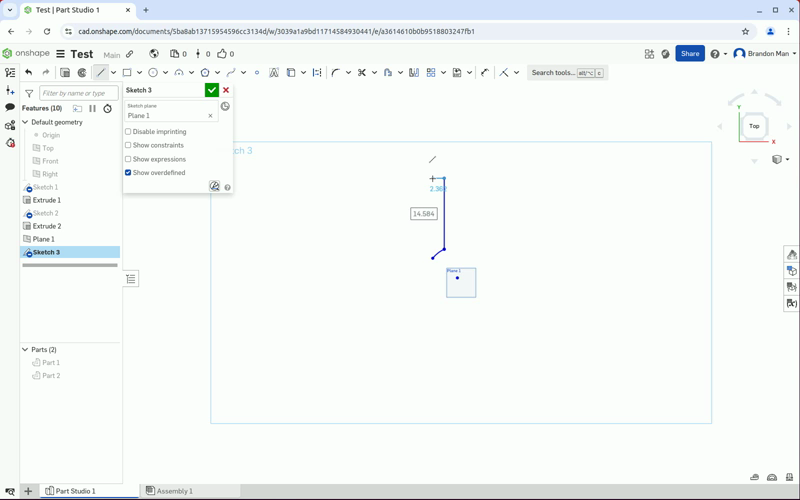
key_down(shift)
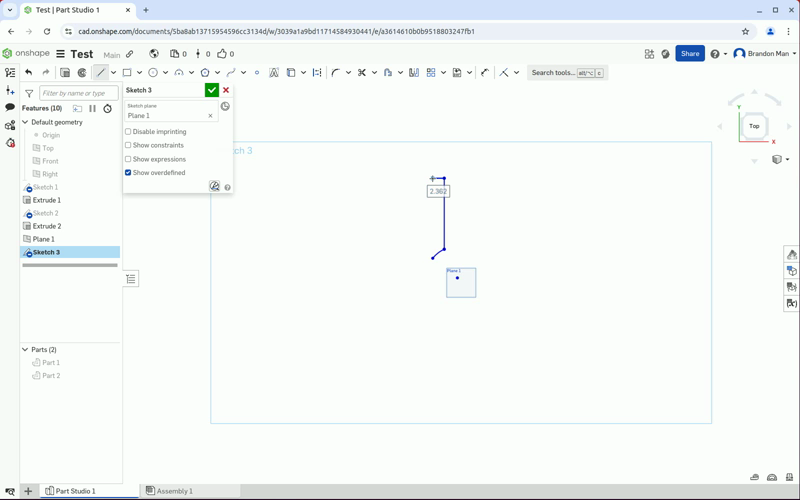
mouse_move(432, 258)
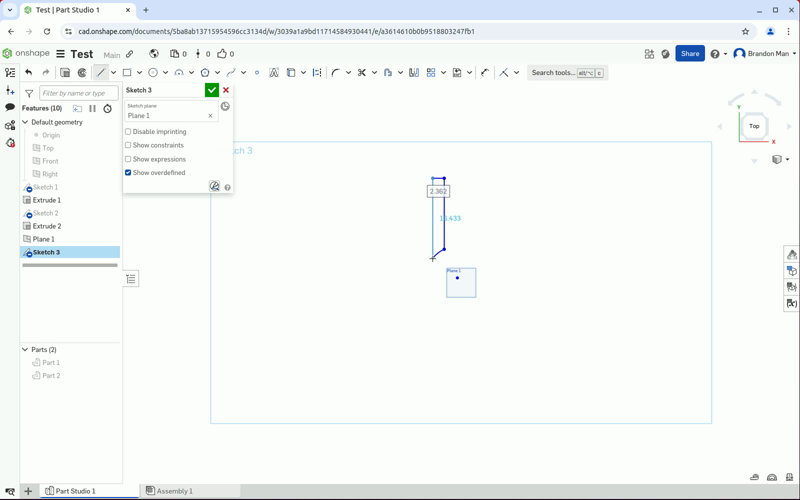
key_up(shift)
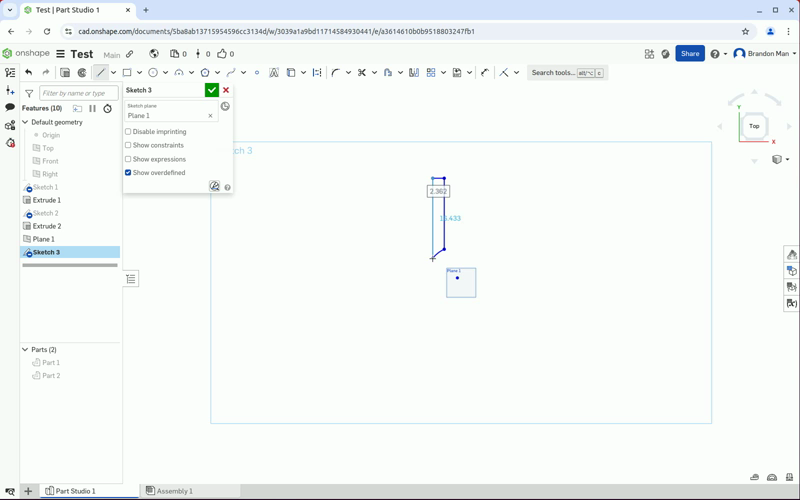
click(432, 258)
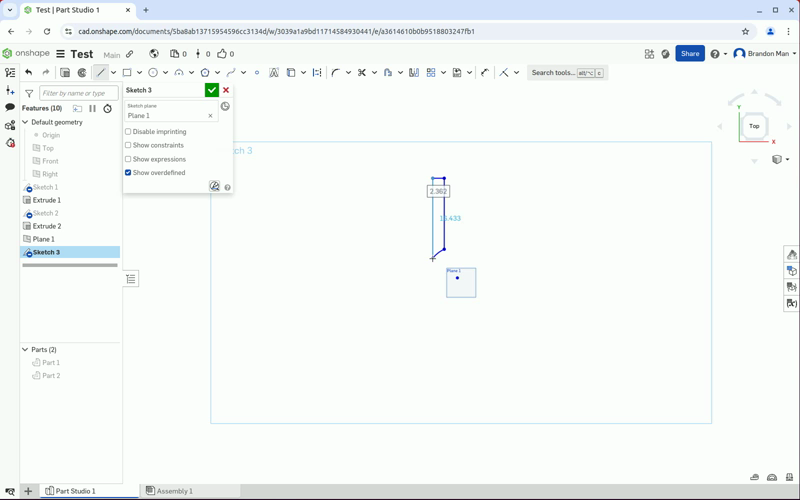
key(esc)
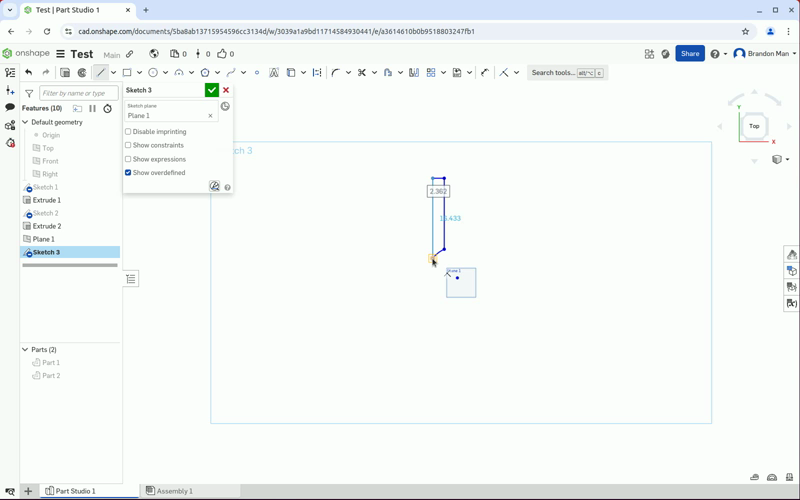
mouse_move(439, 248)
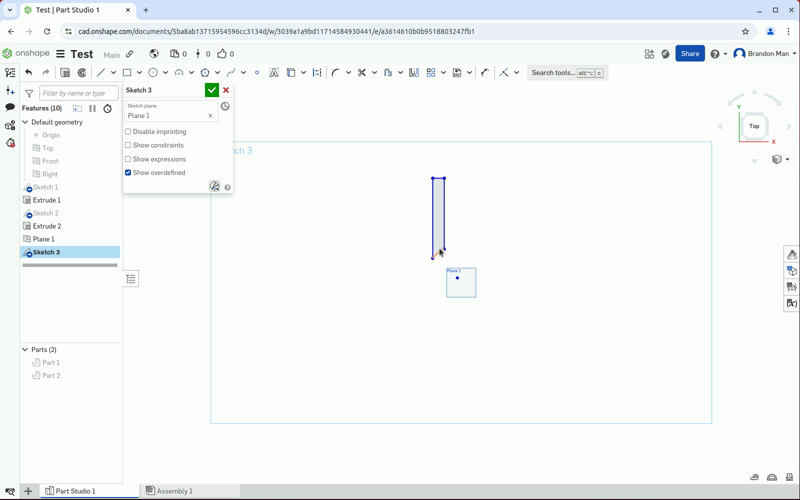
scroll(6)
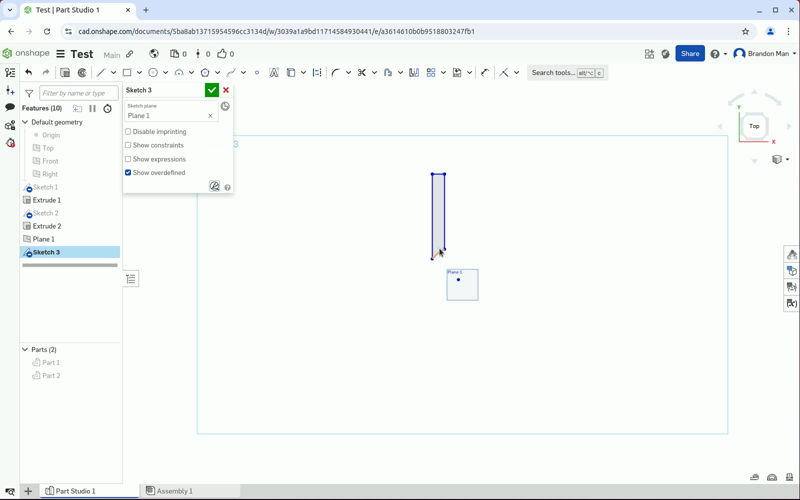
scroll(6)
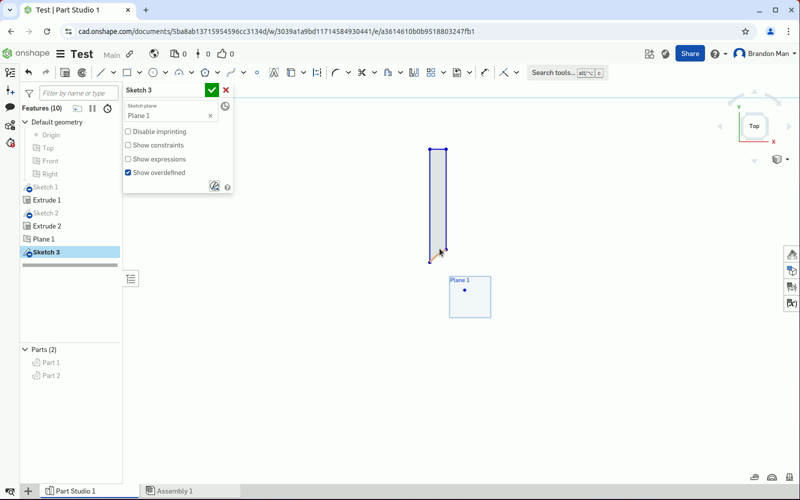
scroll(6)
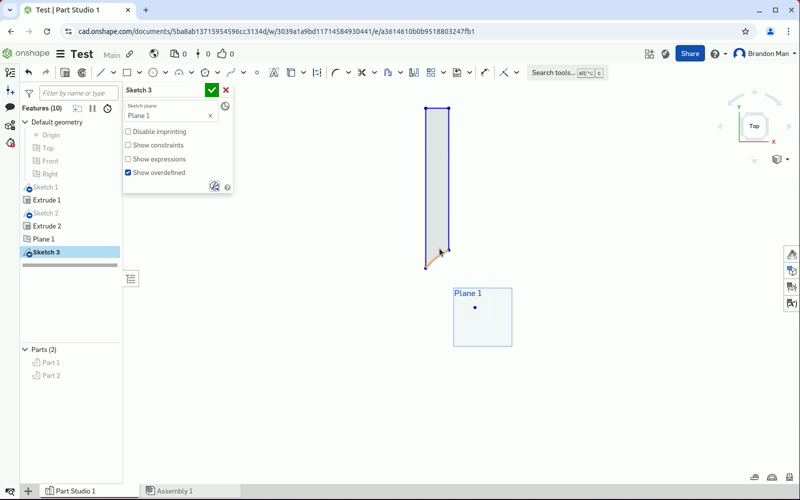
scroll(6)
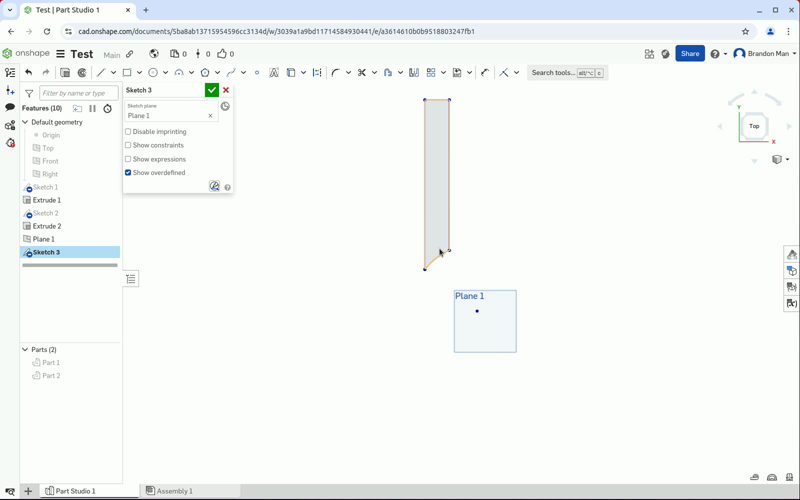
scroll(6)
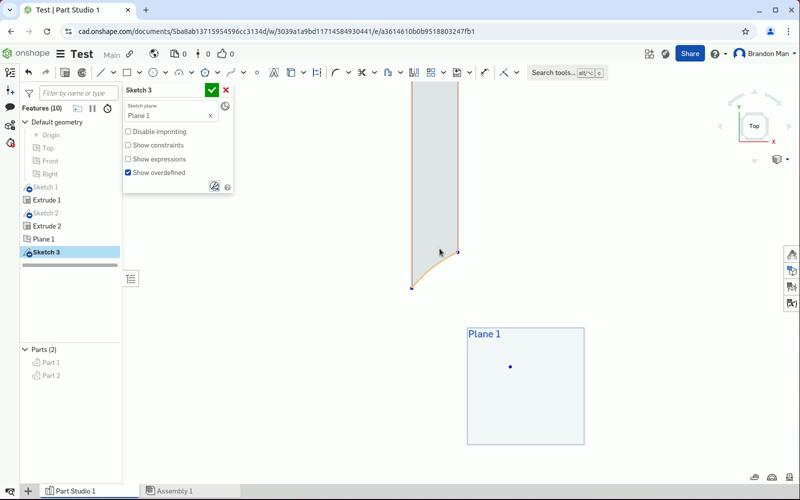
scroll(6)
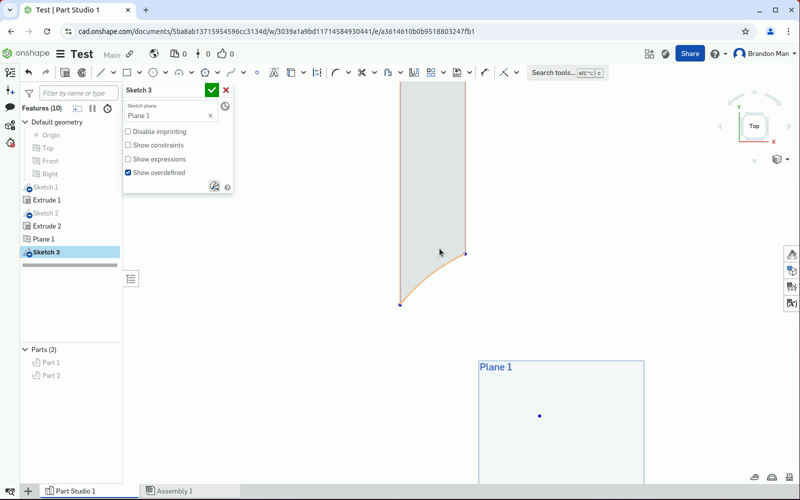
scroll(6)
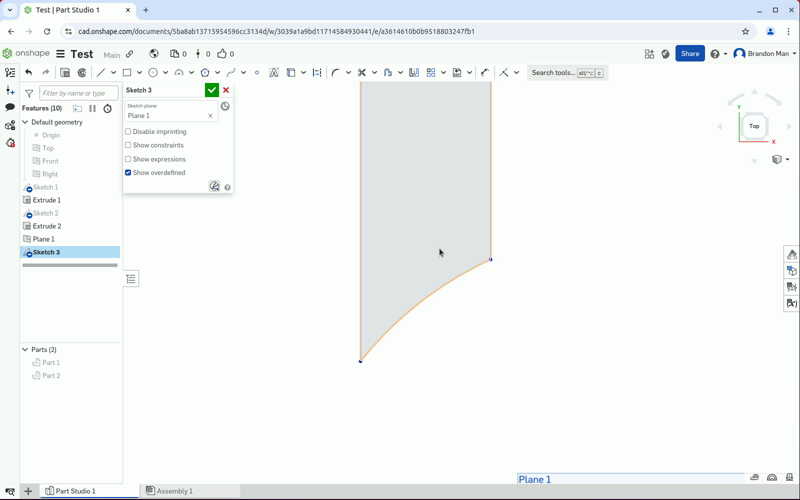
click(439, 248)
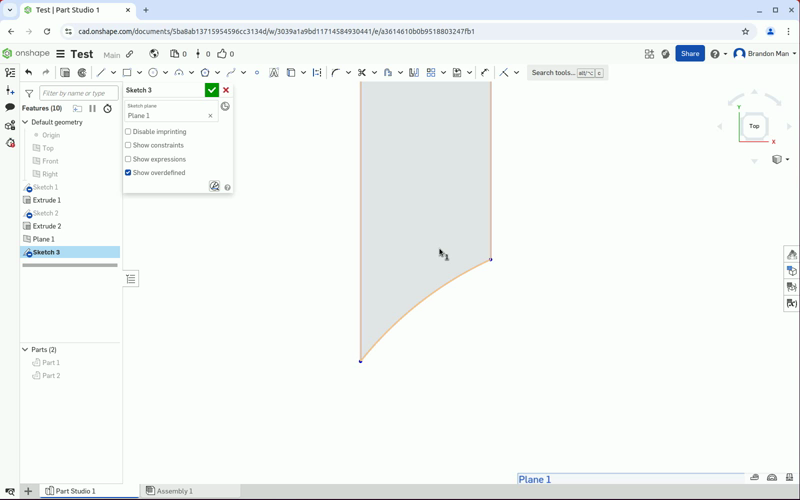
scroll(-6)
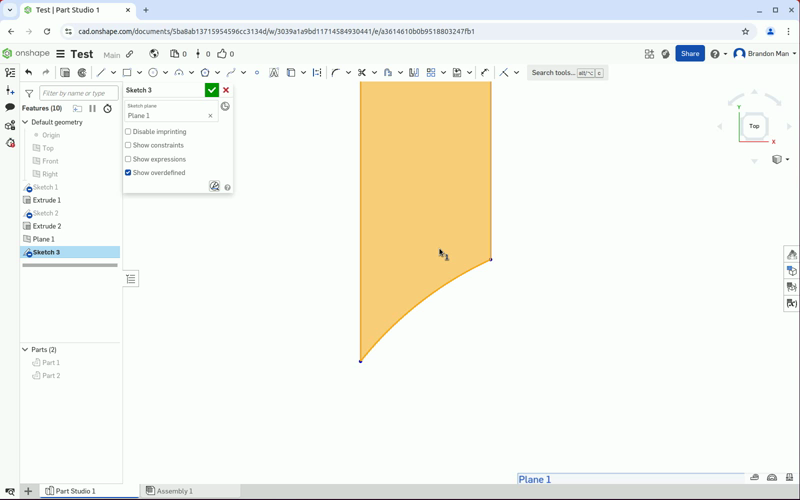
scroll(-6)
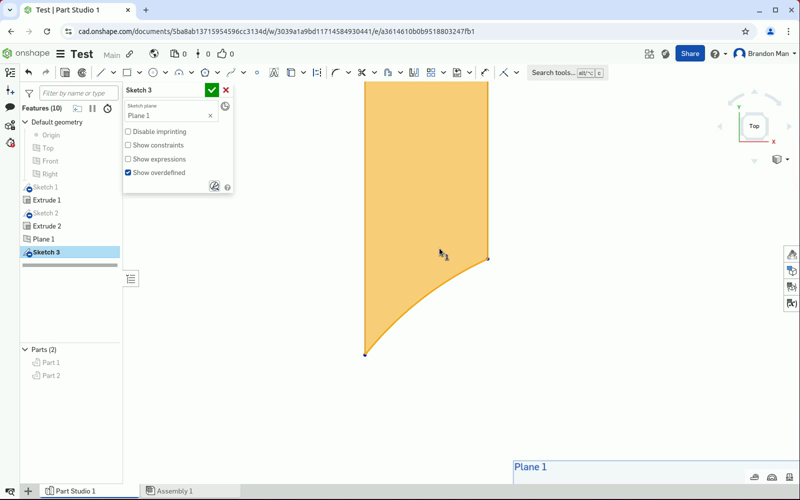
scroll(-6)
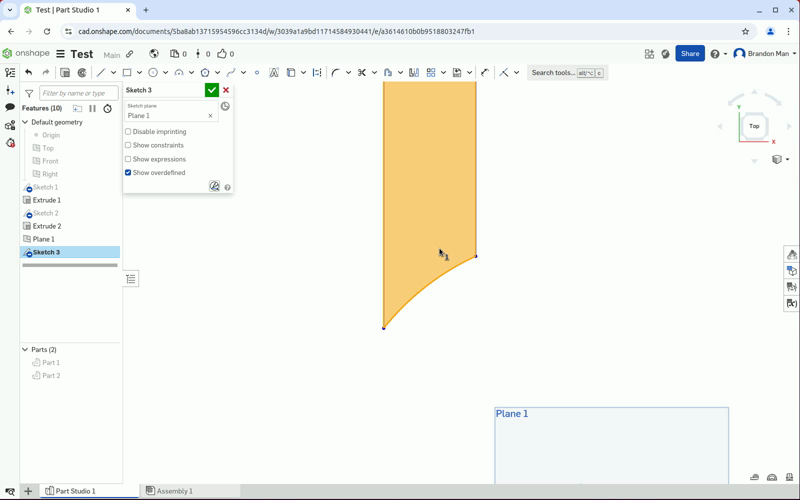
scroll(-6)
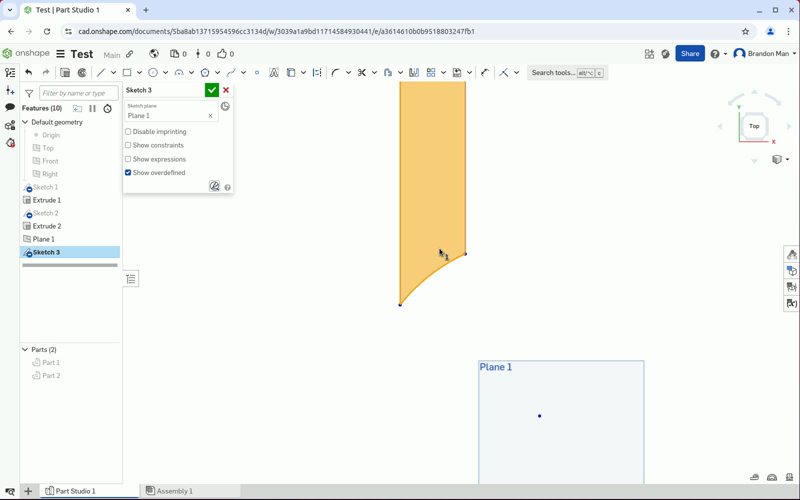
scroll(-6)
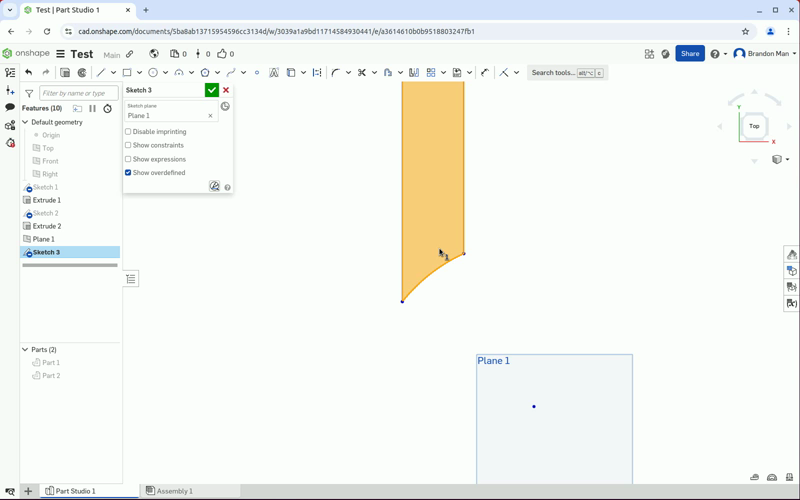
scroll(-6)
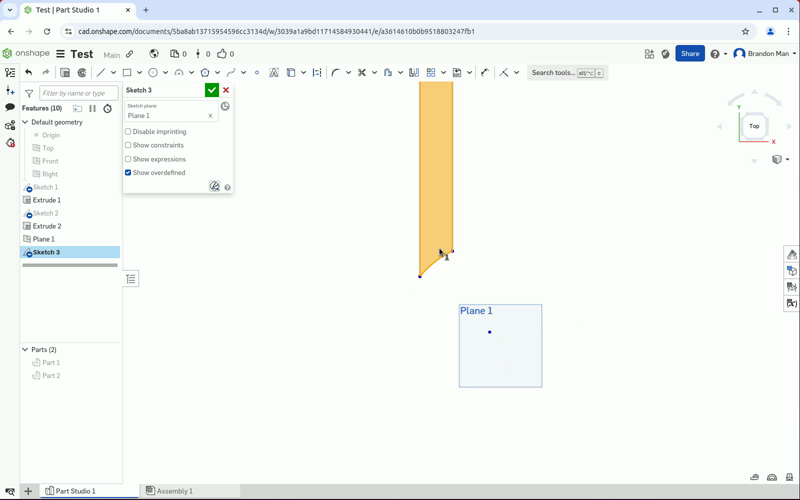
scroll(-6)
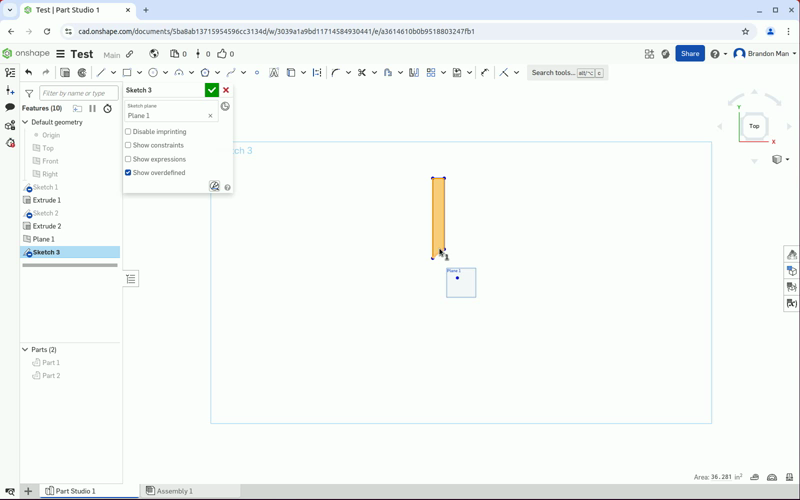
mouse_move(73, 352)
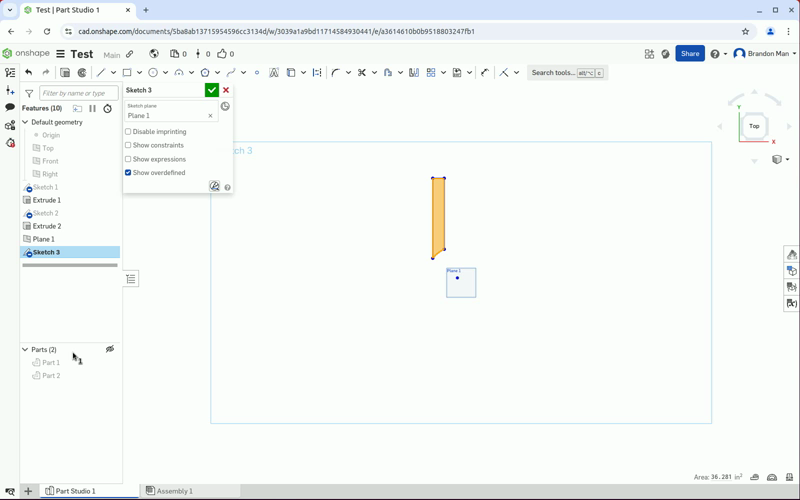
key(shift+y)
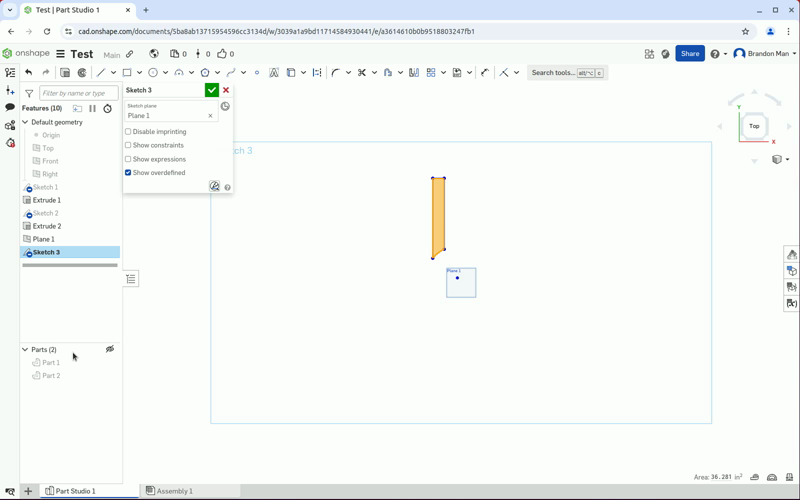
key(shift+e)
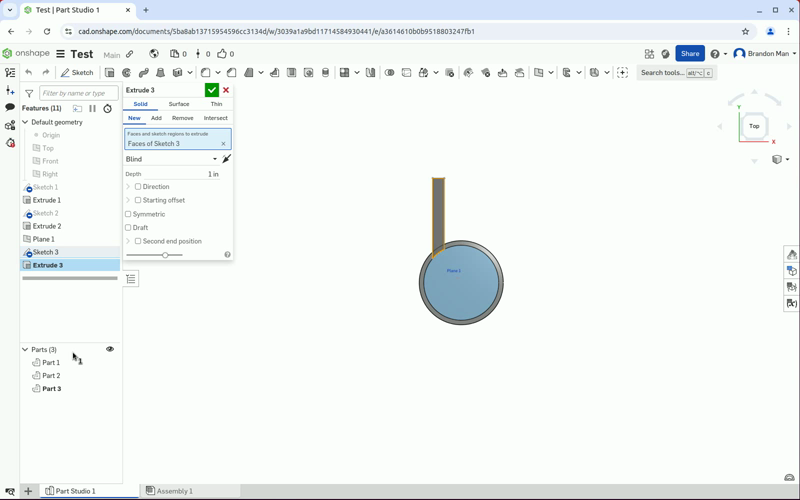
mouse_move(143, 106)
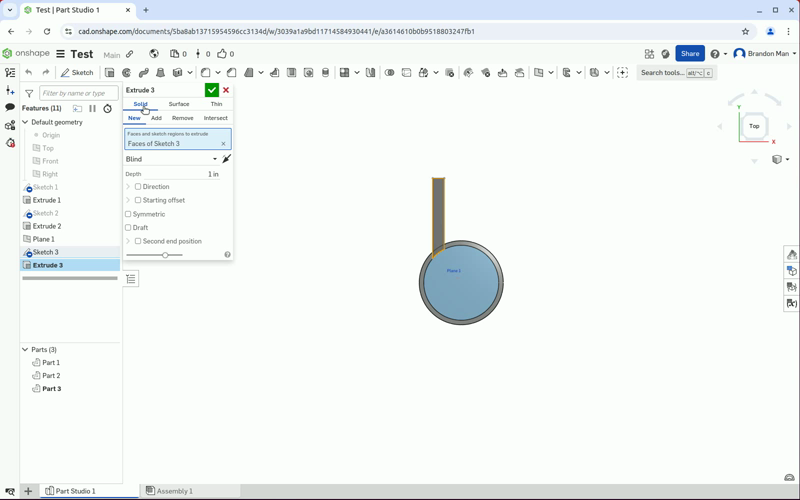
click(143, 106)
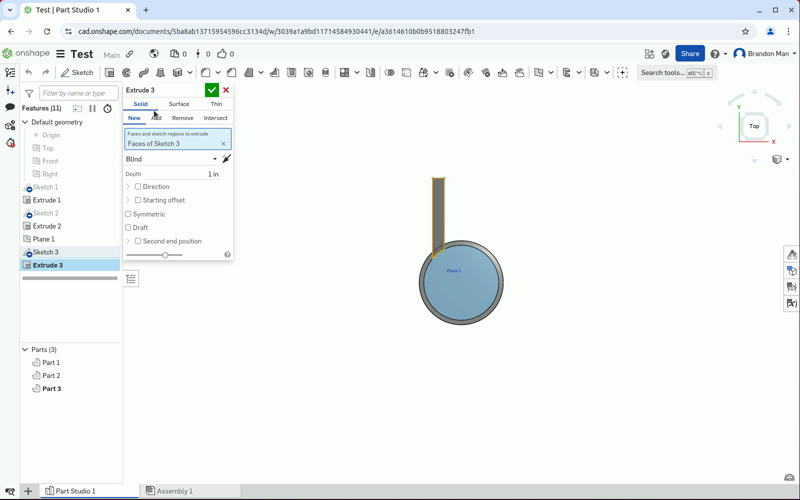
mouse_move(186, 120)
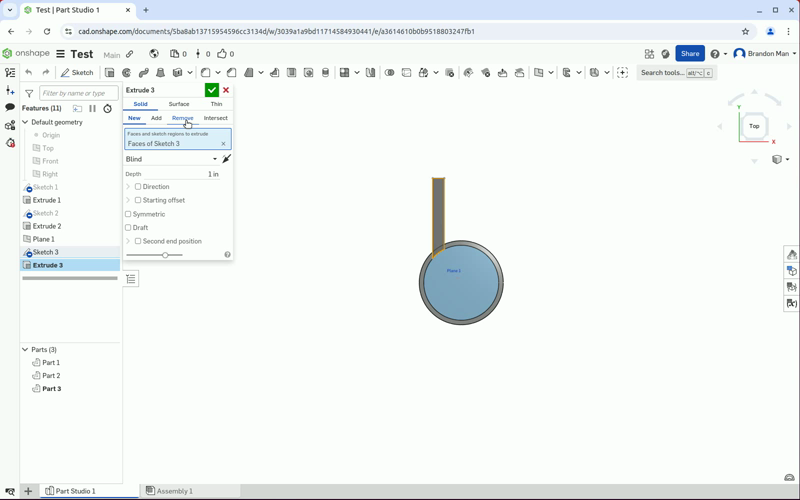
click(186, 120)
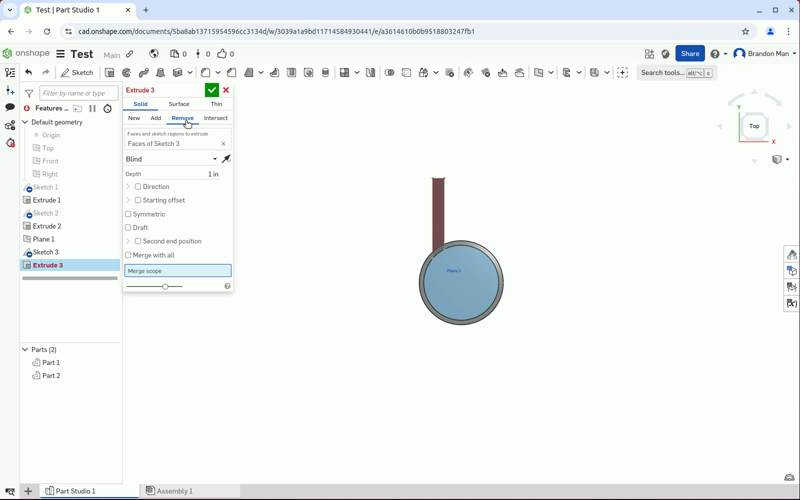
key(tab, 4)
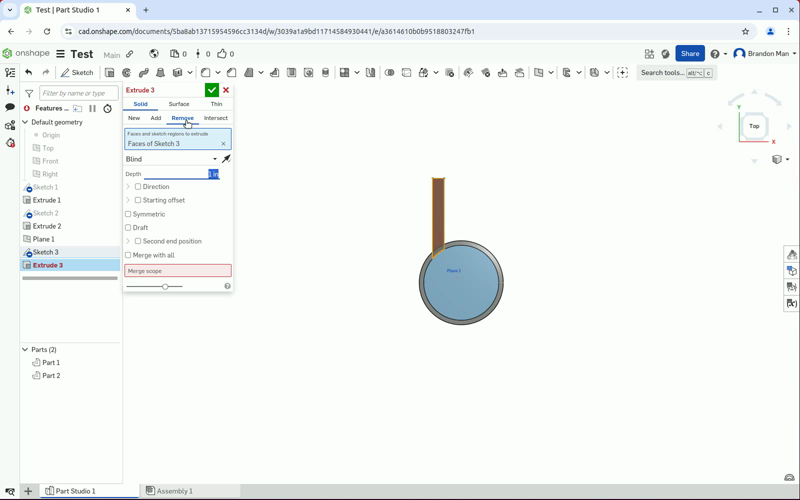
text(6.74)
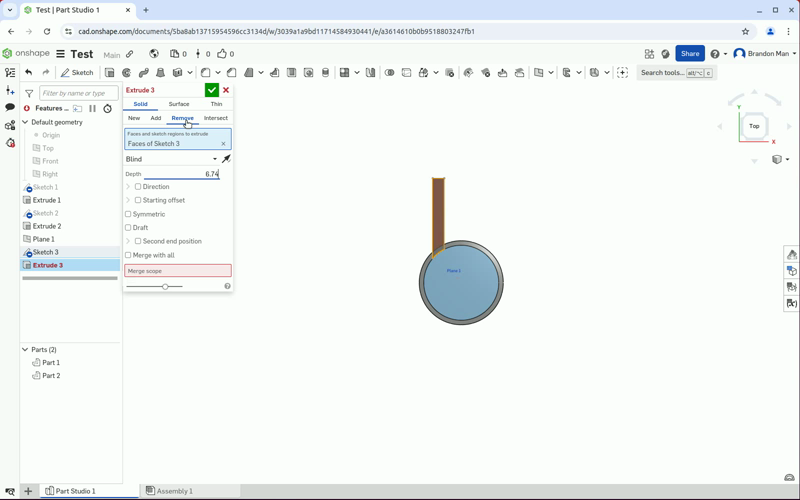
key(tab, 6)
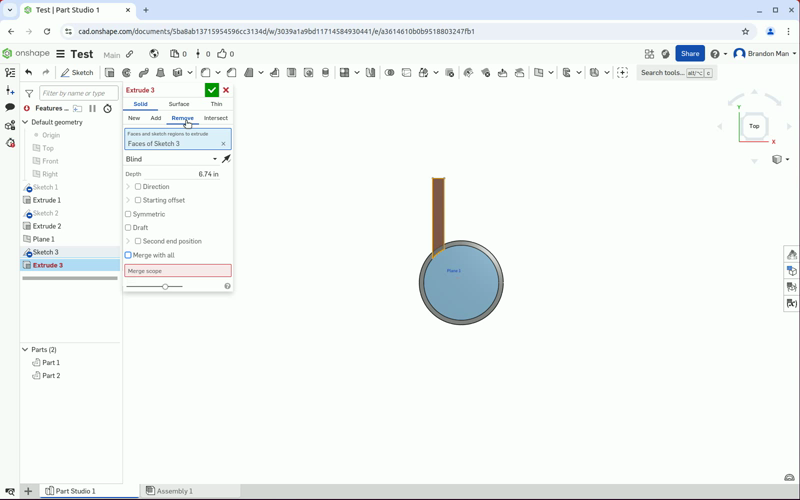
key(space)
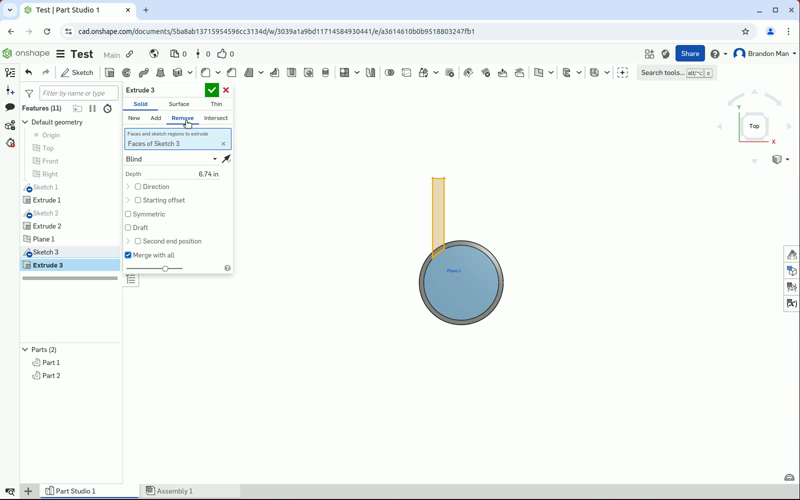
key(enter)
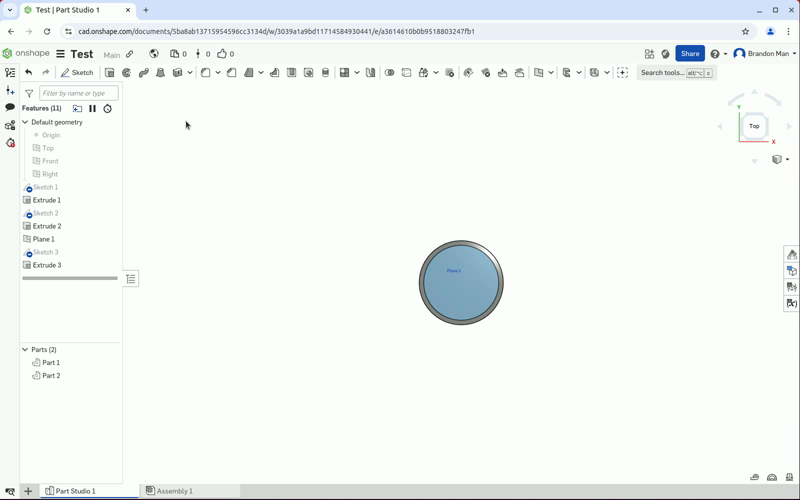
key(shift+h)
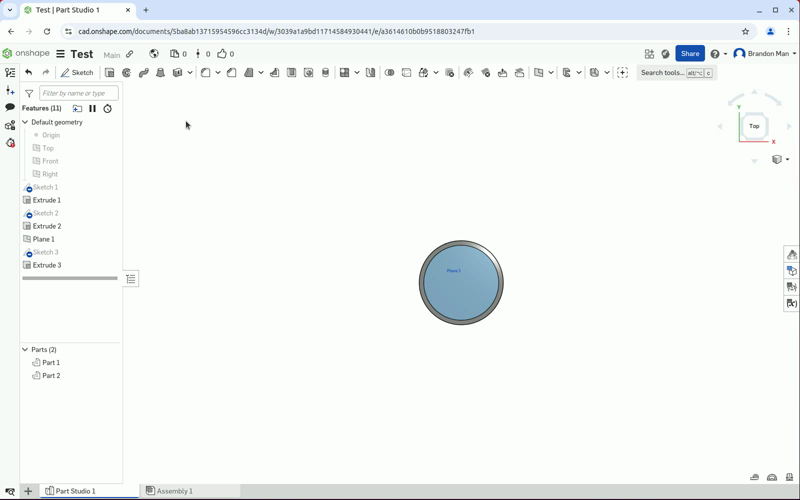
key(shift+h)
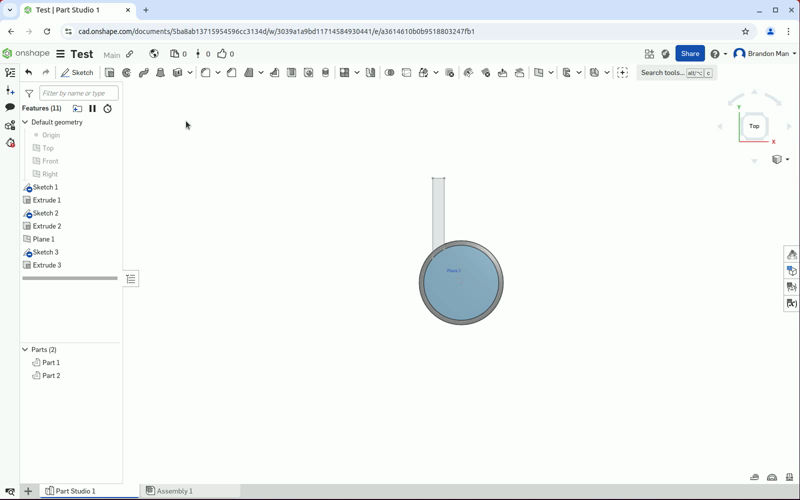
key(shift+7)
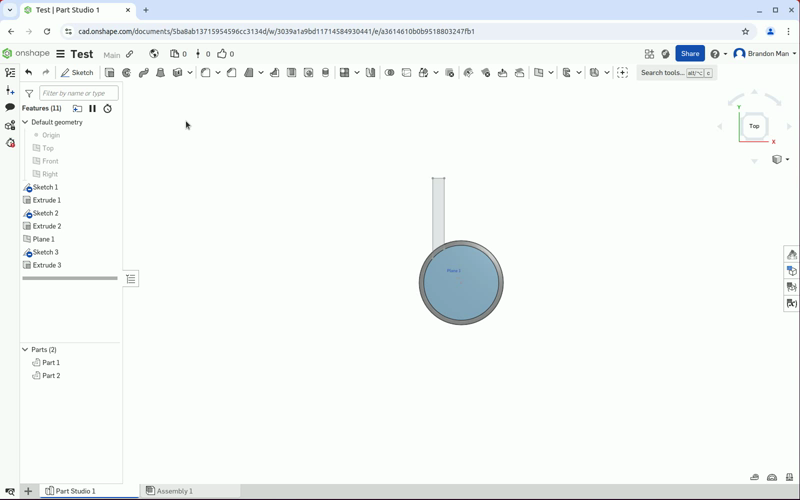
key(up, 3)
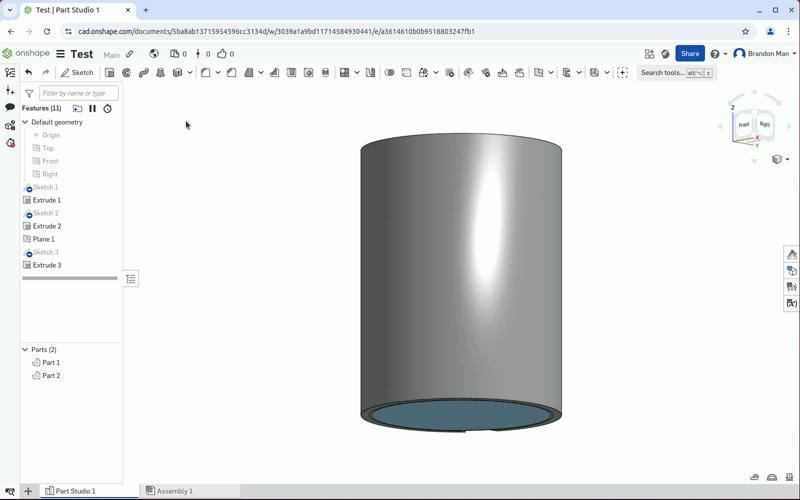
key(left, 3)
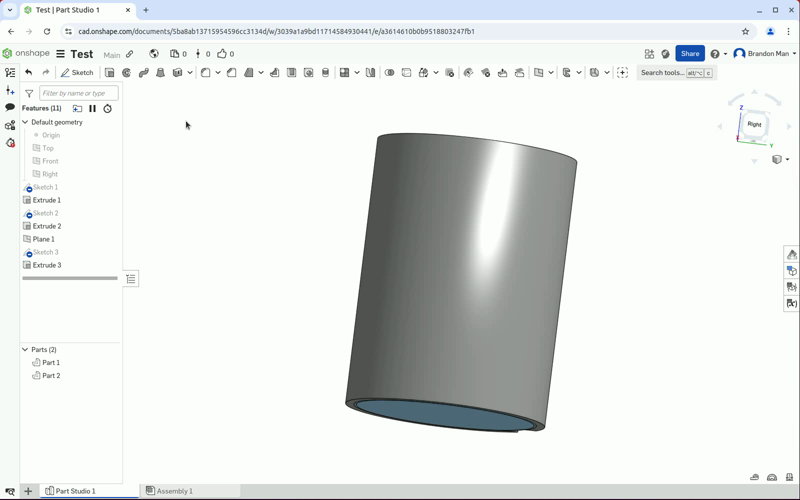
key(right, 3)
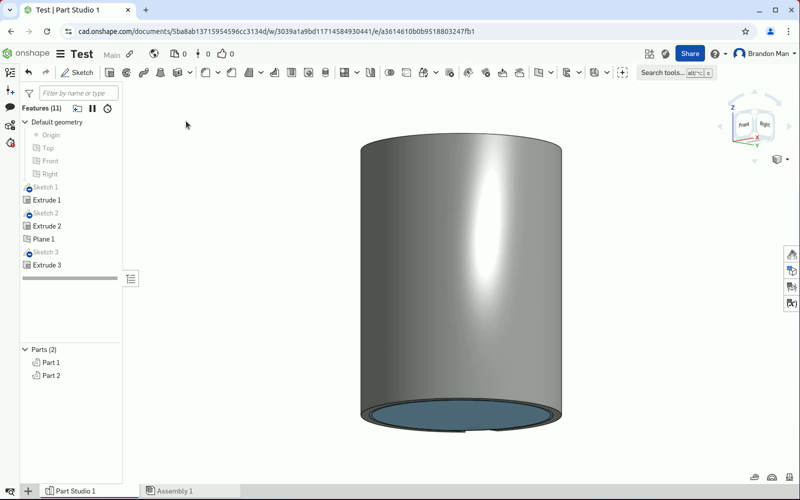
key(down, 3)
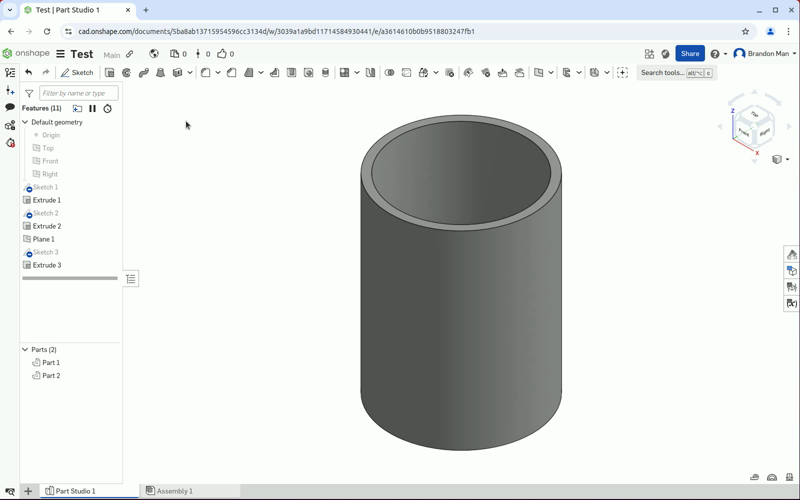
mouse_move(73, 189)
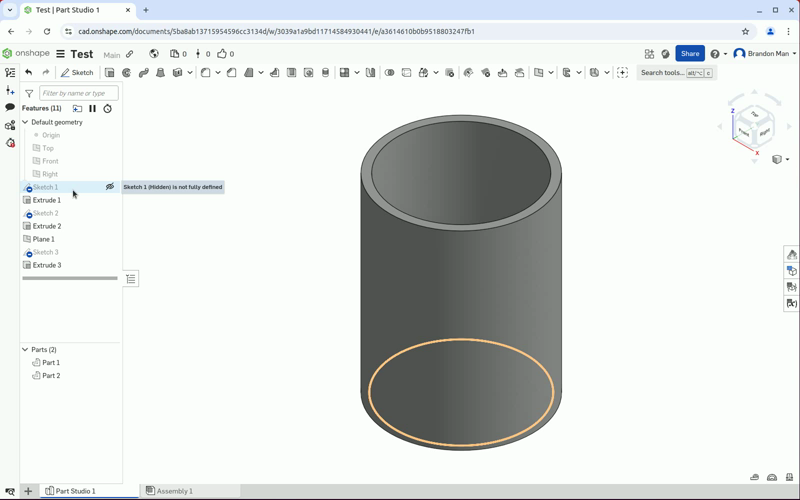
click(73, 189)